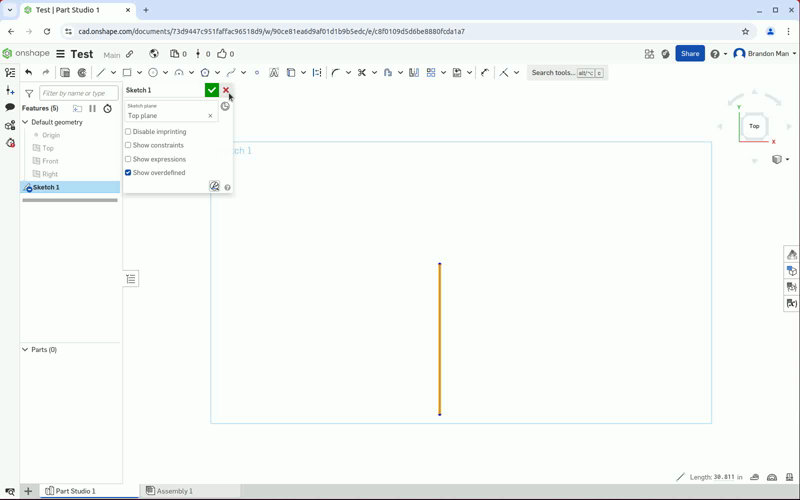
key(shift+h)
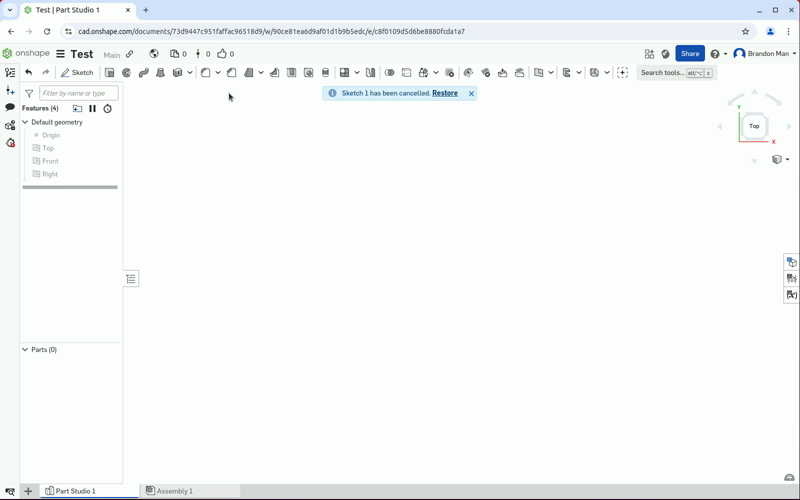
mouse_move(73, 352)
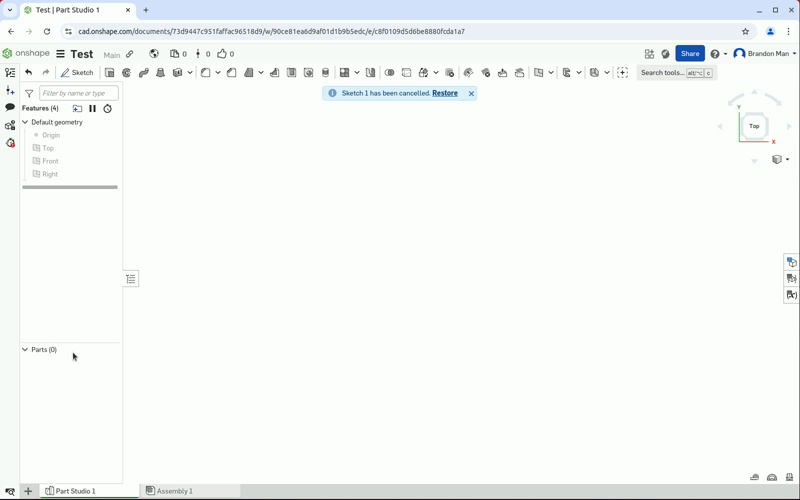
key(y)
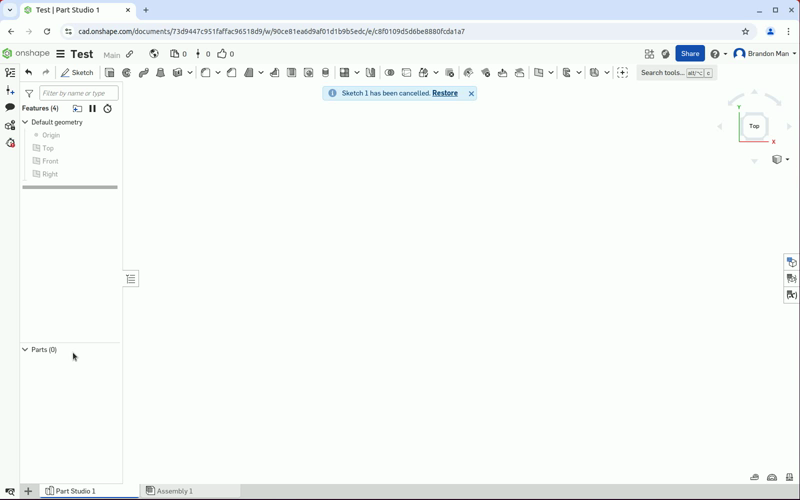
key(shift+p)
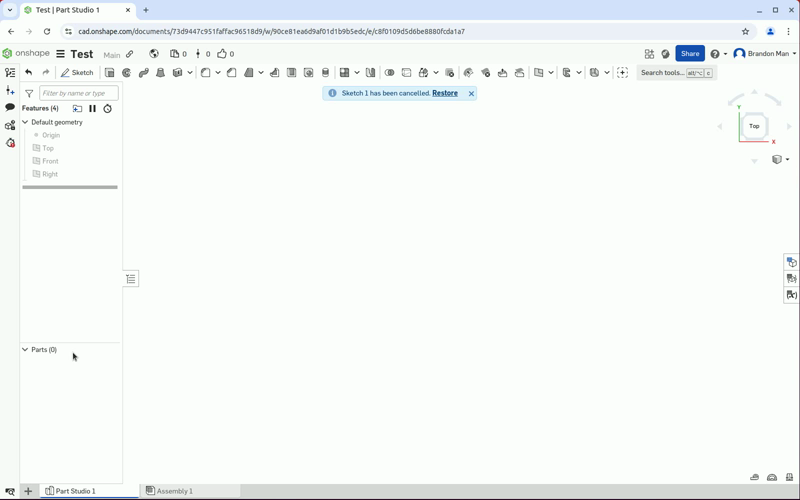
key(space)
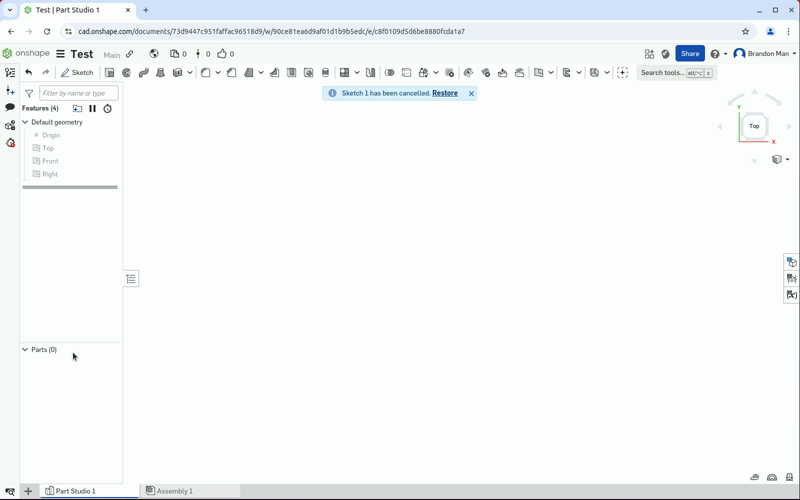
key_down(shift)
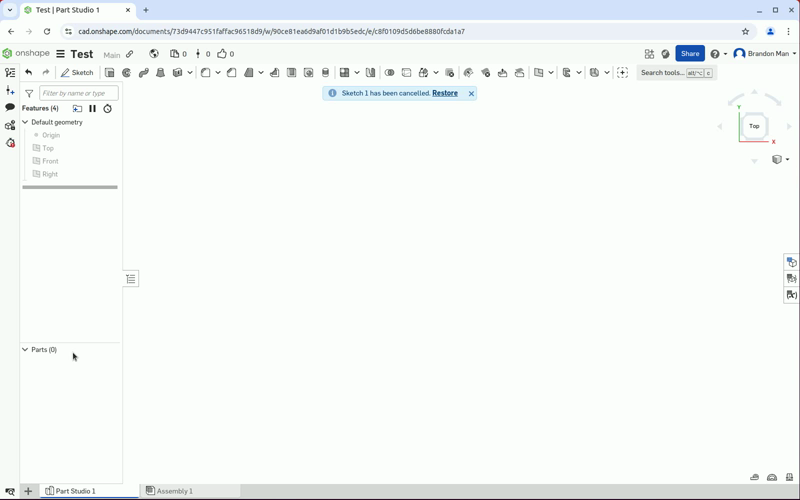
key(up)
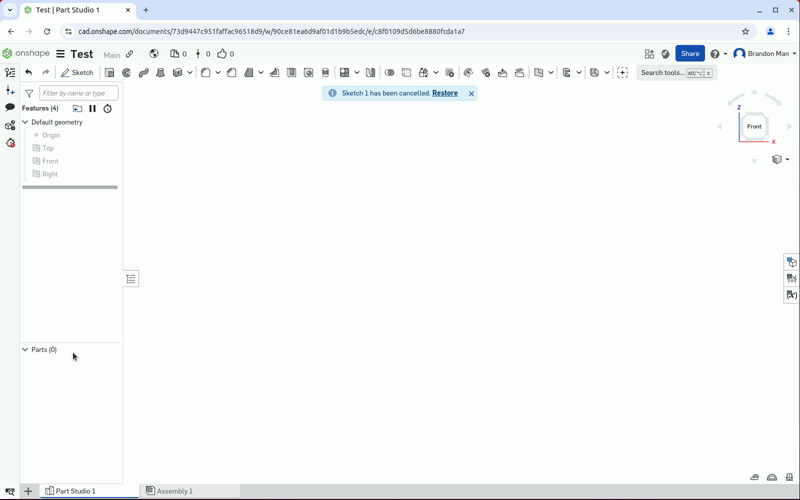
key_up(shift)
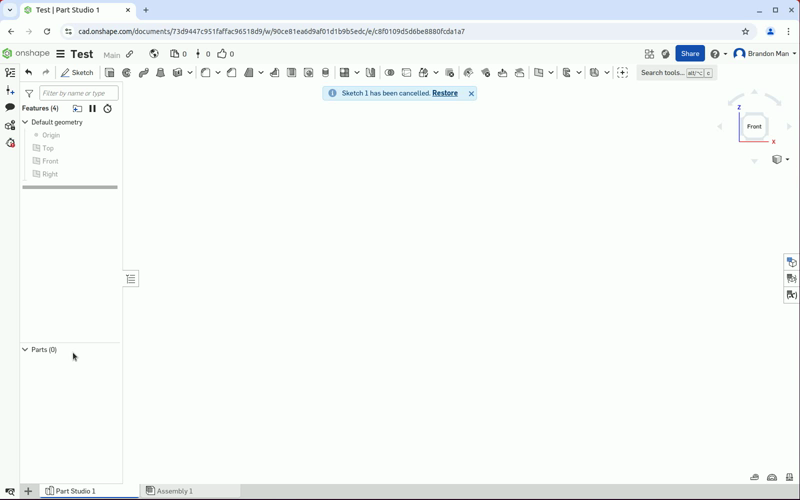
mouse_move(73, 352)
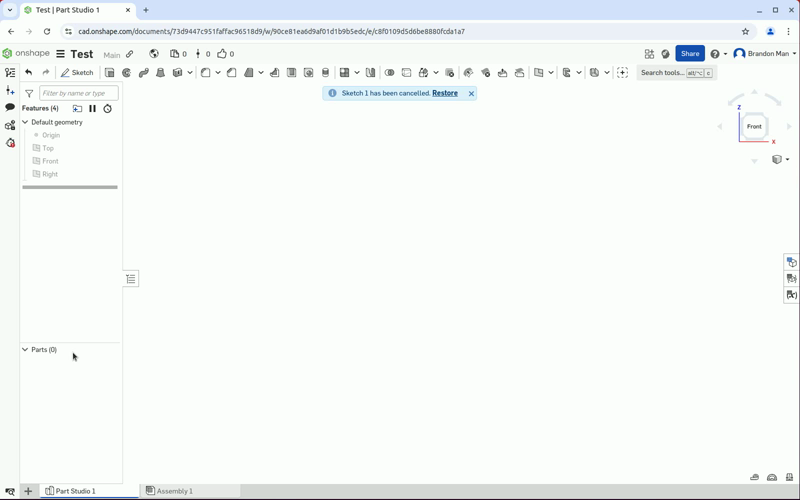
key(shift+y)
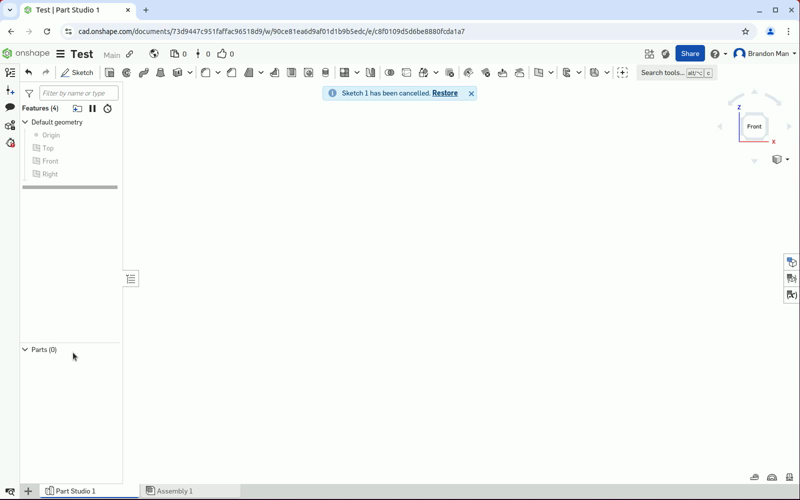
key(shift+s)
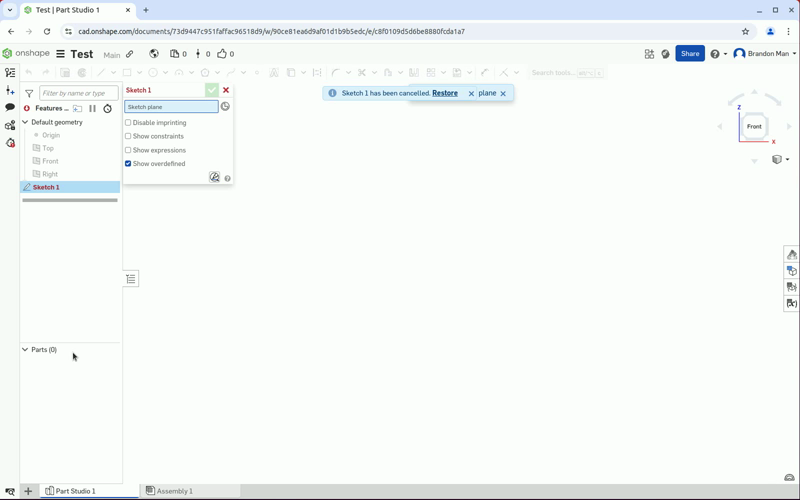
mouse_move(73, 163)
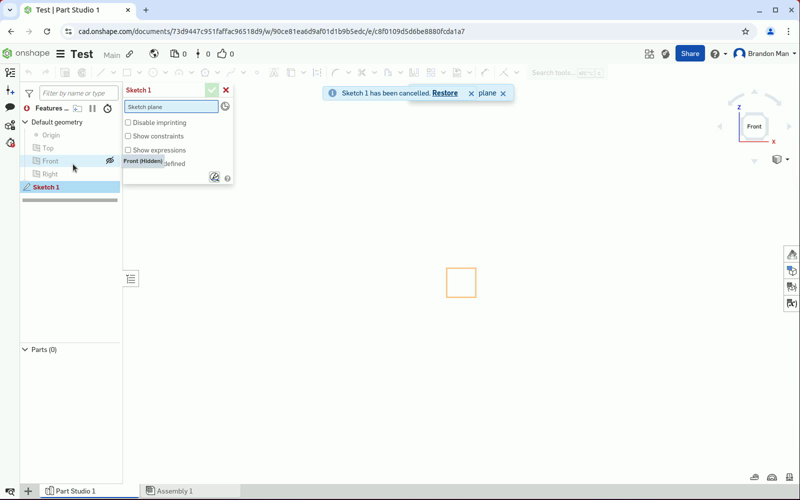
click(73, 163)
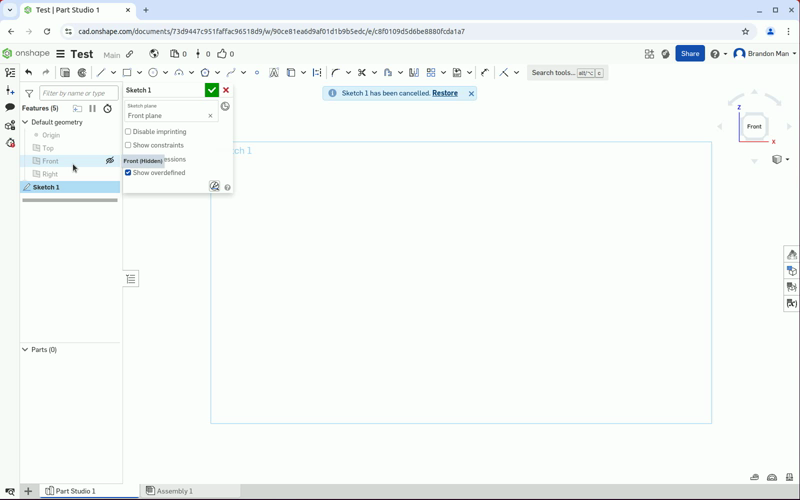
mouse_move(73, 352)
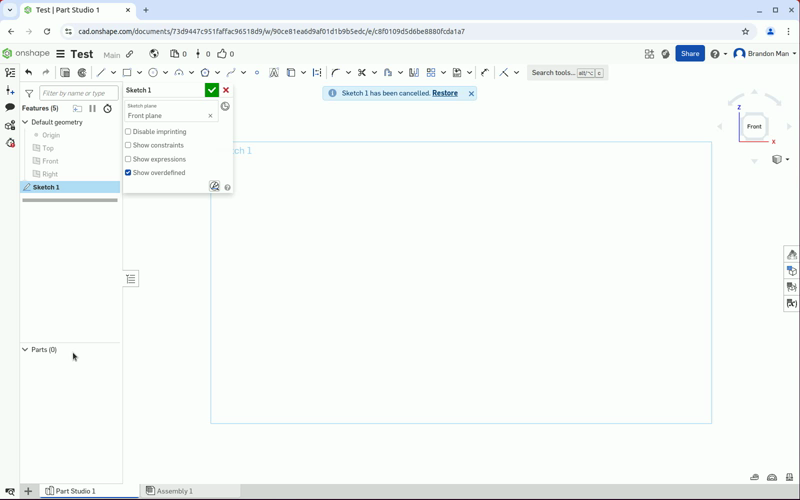
key(y)
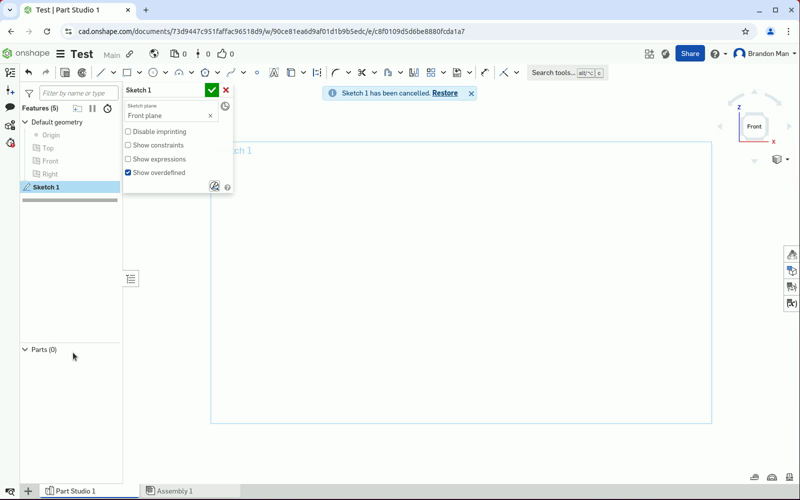
key(c)
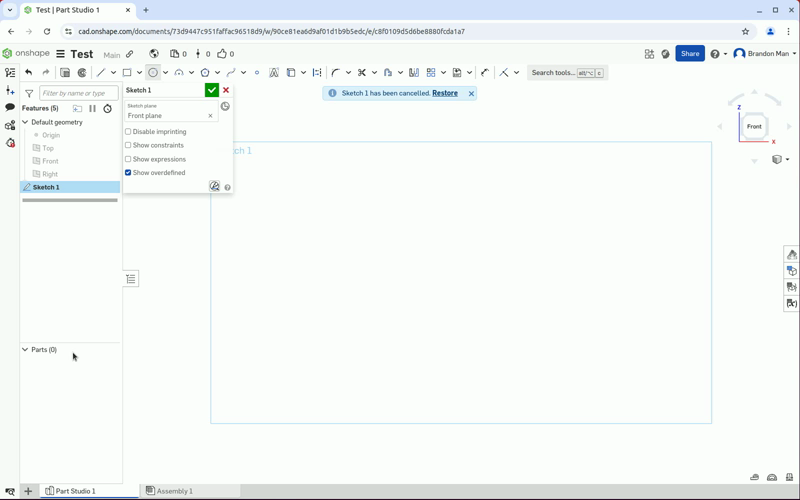
key_down(shift)
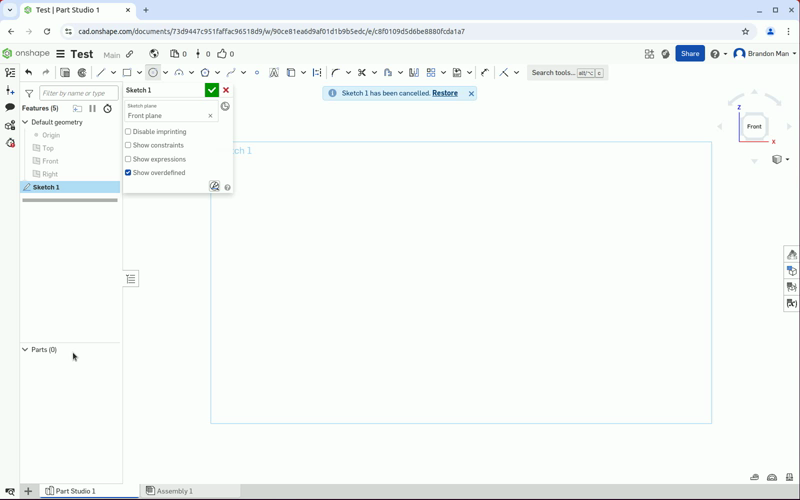
mouse_move(377, 282)
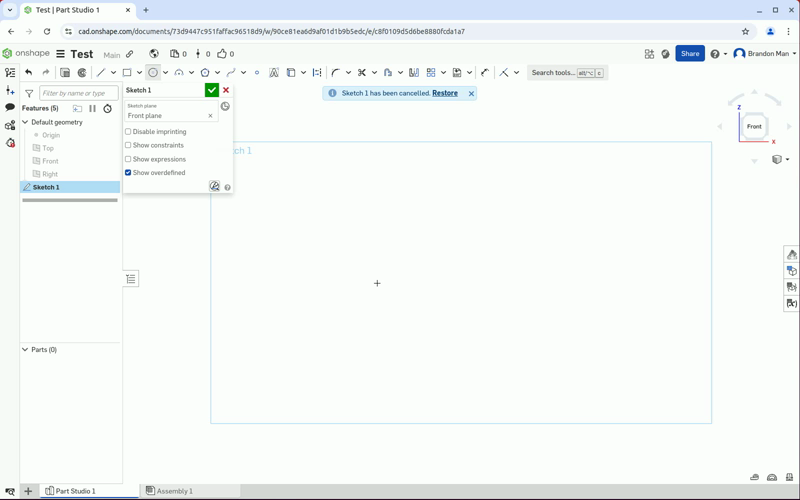
click(377, 282)
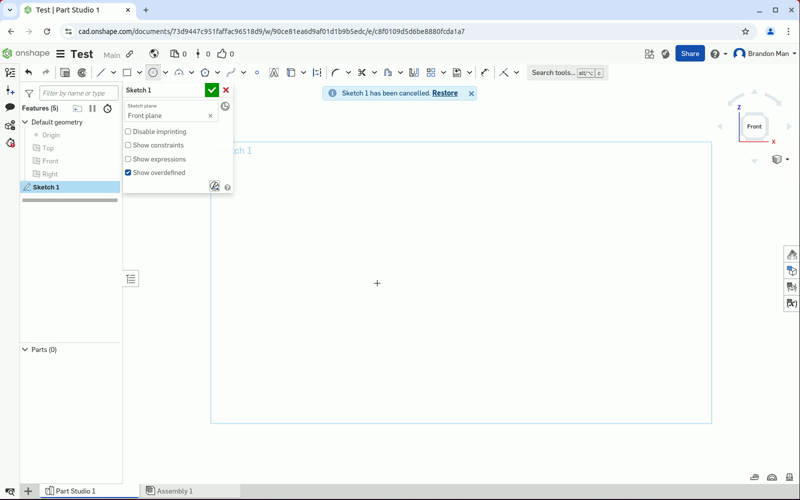
key_up(shift)
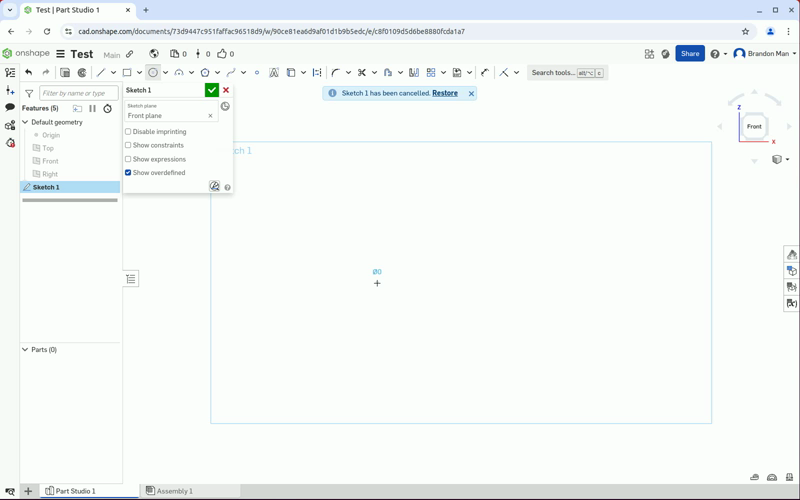
mouse_move(405, 282)
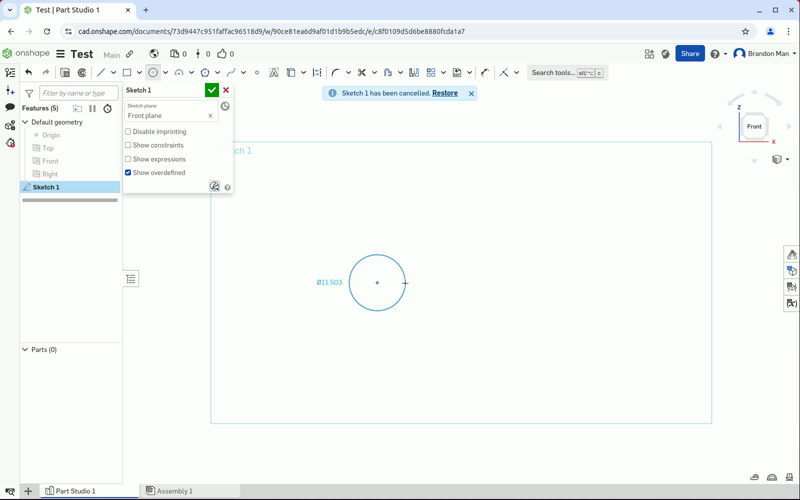
click(405, 282)
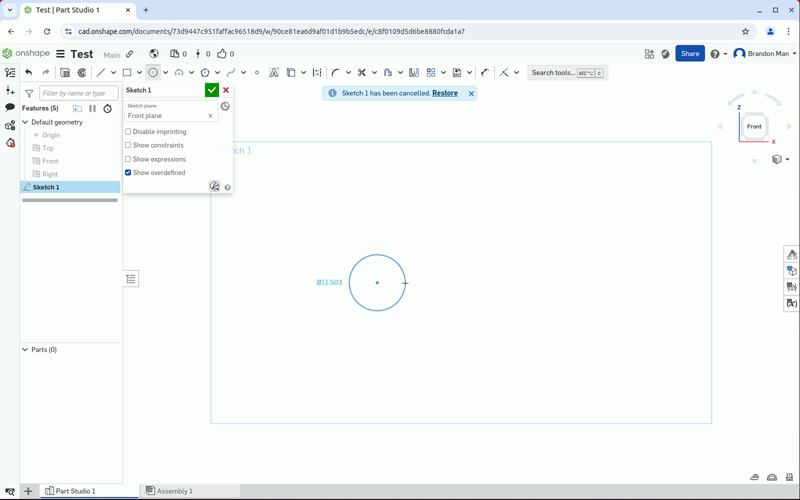
key(esc)
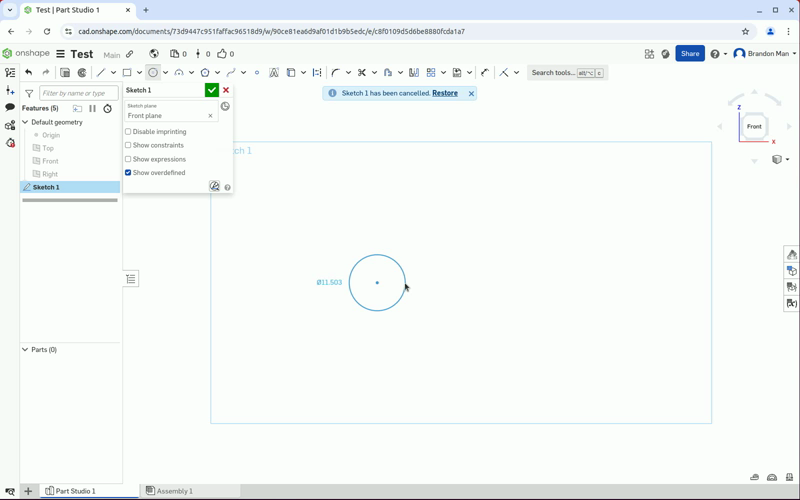
mouse_move(386, 287)
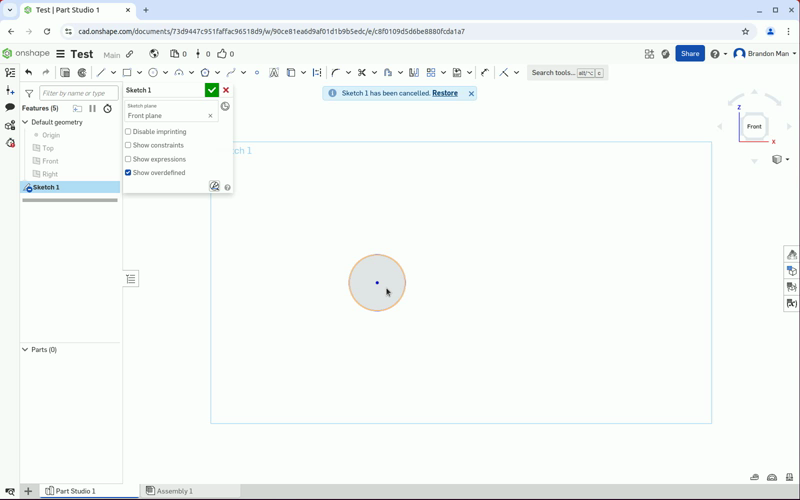
click(386, 287)
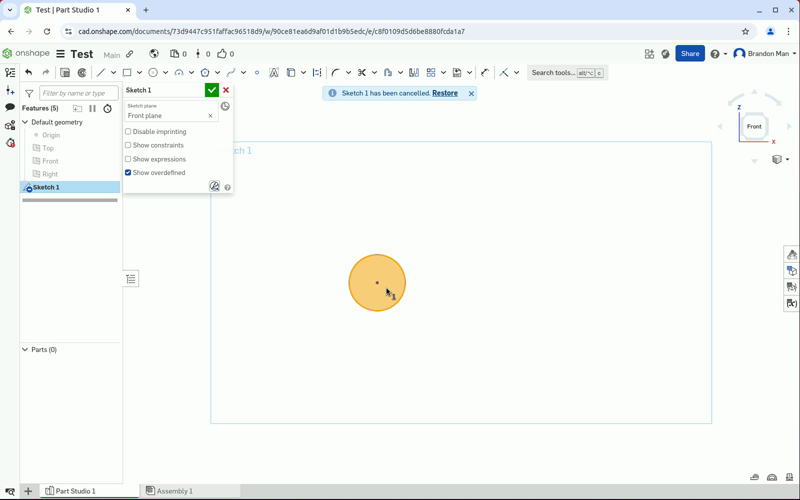
mouse_move(73, 352)
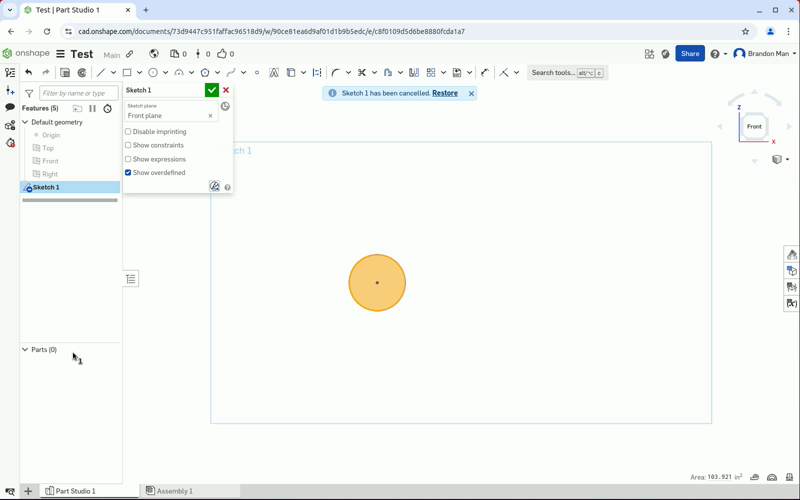
key(shift+y)
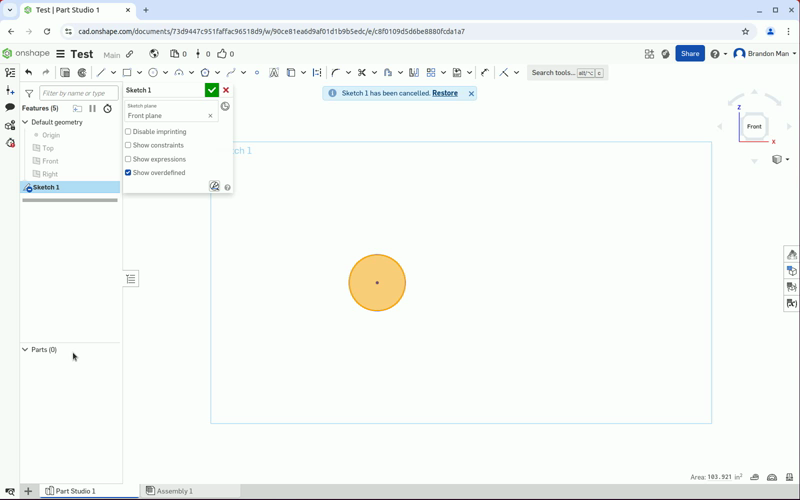
key(shift+e)
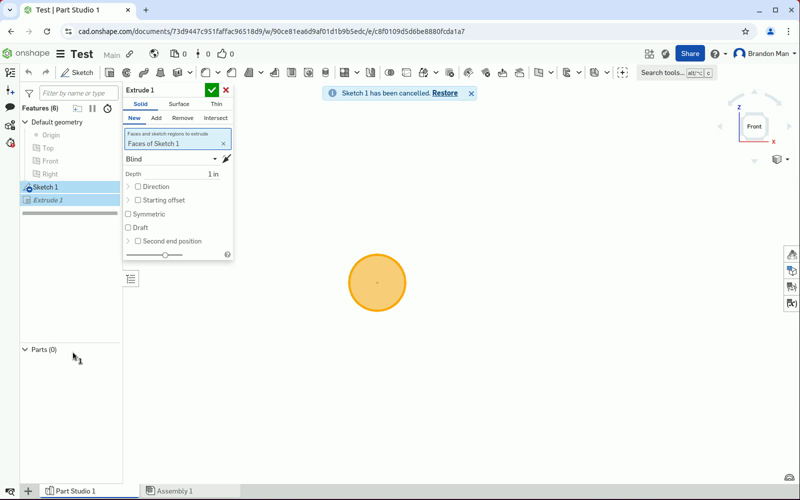
mouse_move(143, 106)
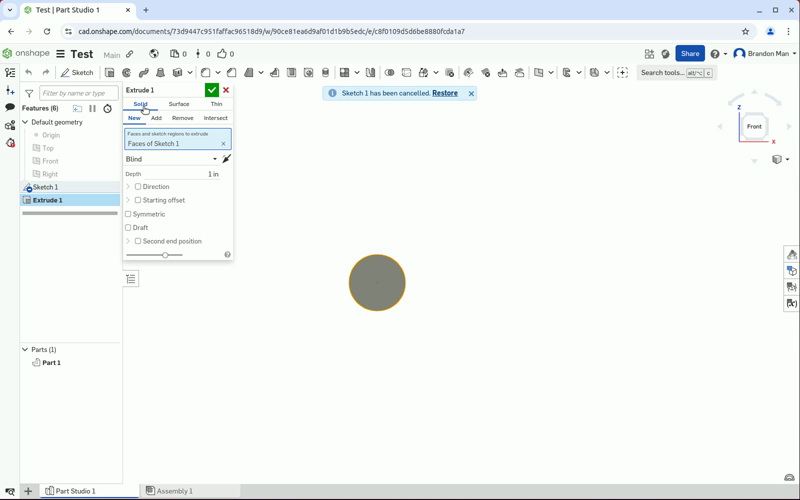
click(143, 106)
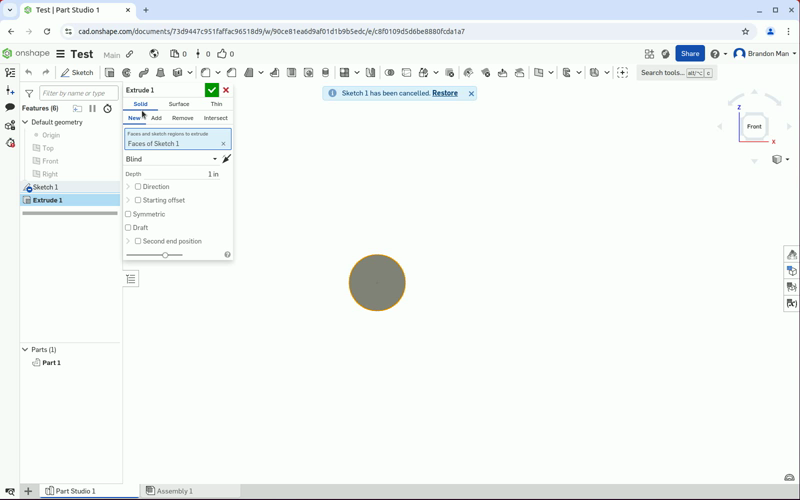
mouse_move(137, 120)
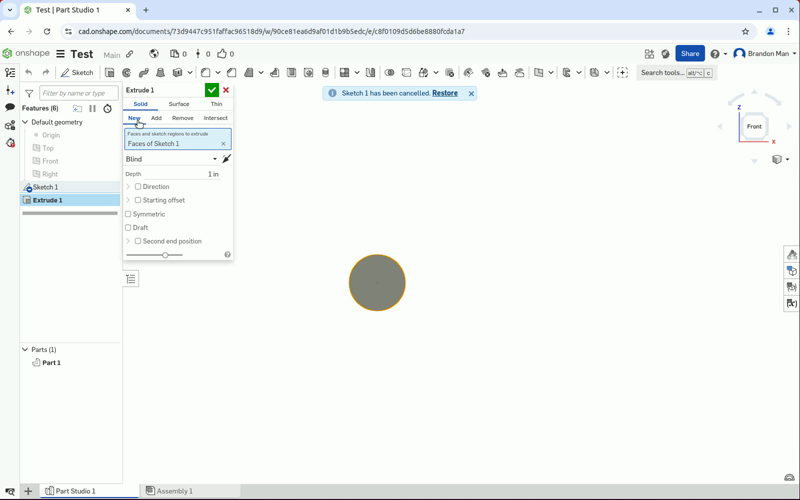
click(137, 120)
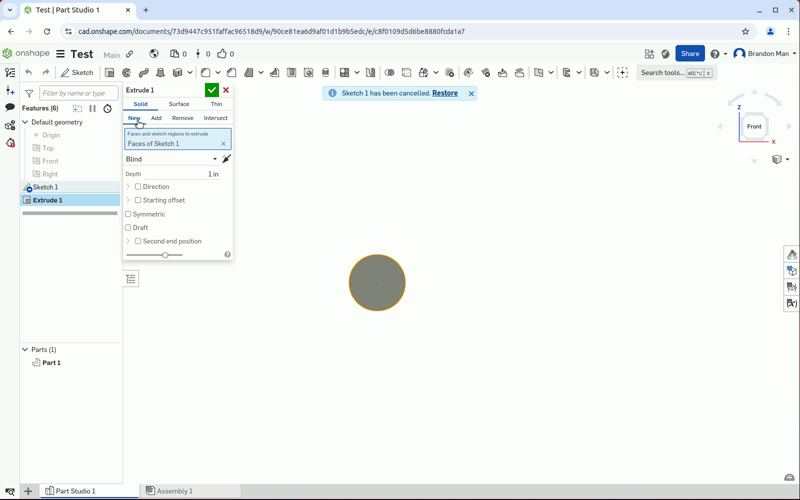
key(tab, 4)
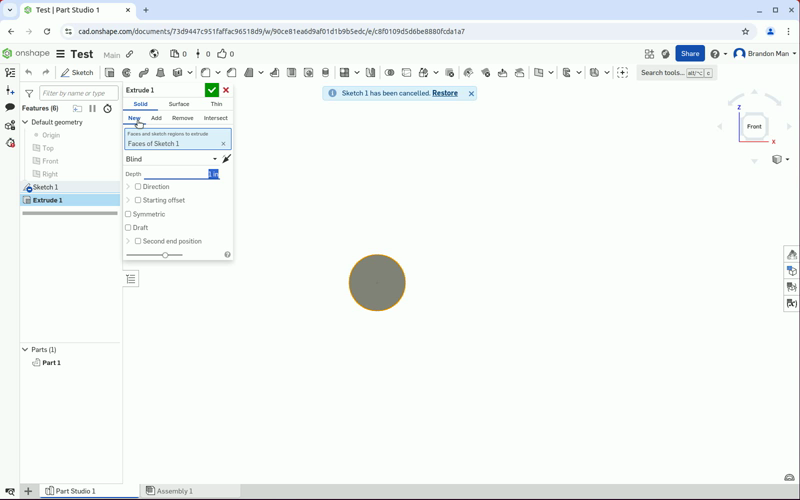
text(-1.444)
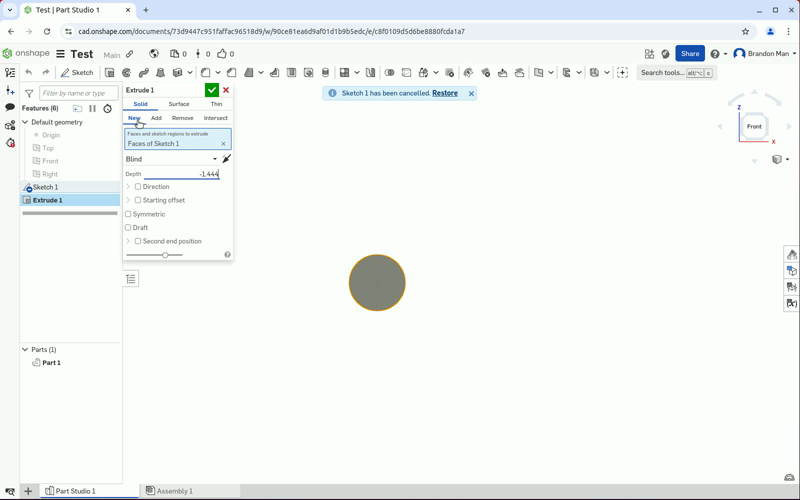
key(enter)
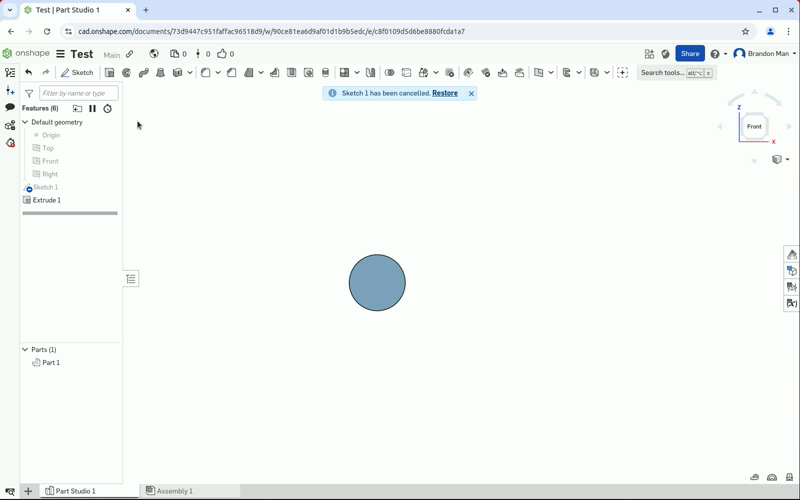
key(shift+h)
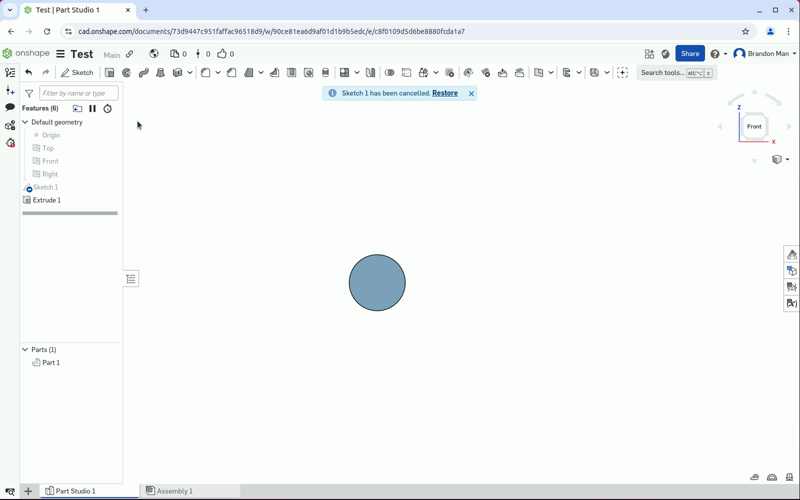
key(shift+h)
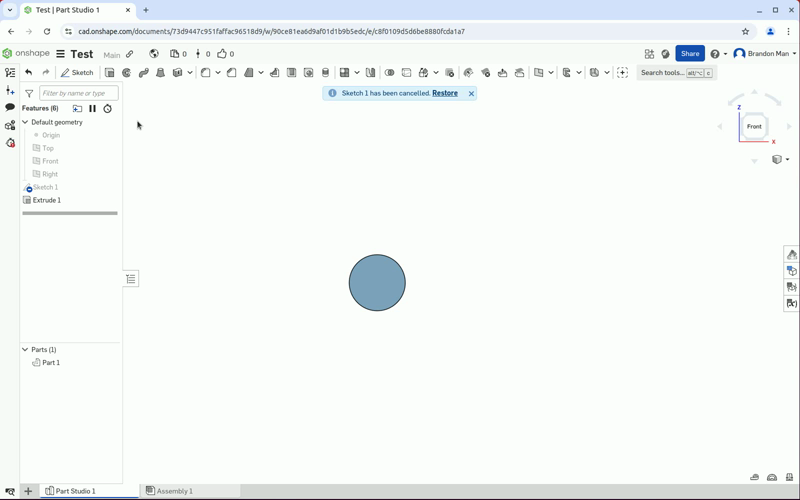
mouse_move(73, 189)
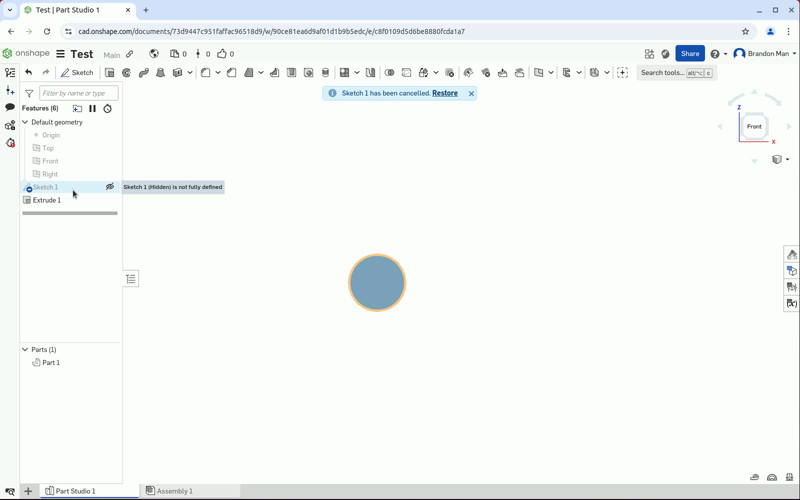
click(73, 189)
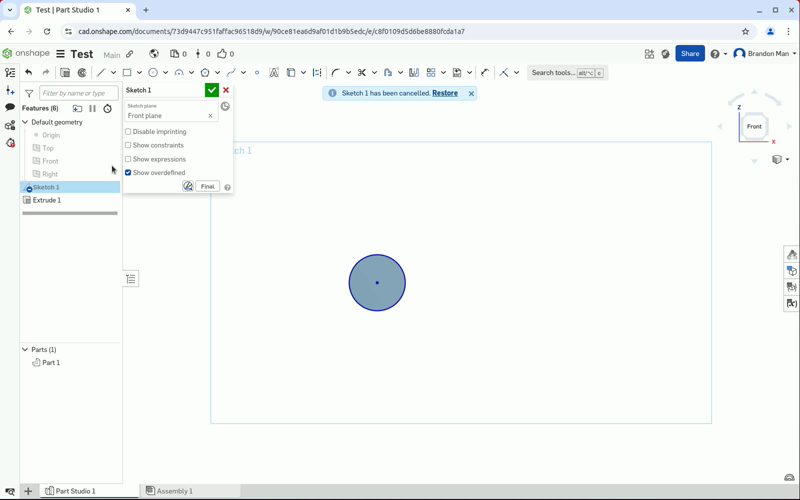
mouse_move(229, 92)
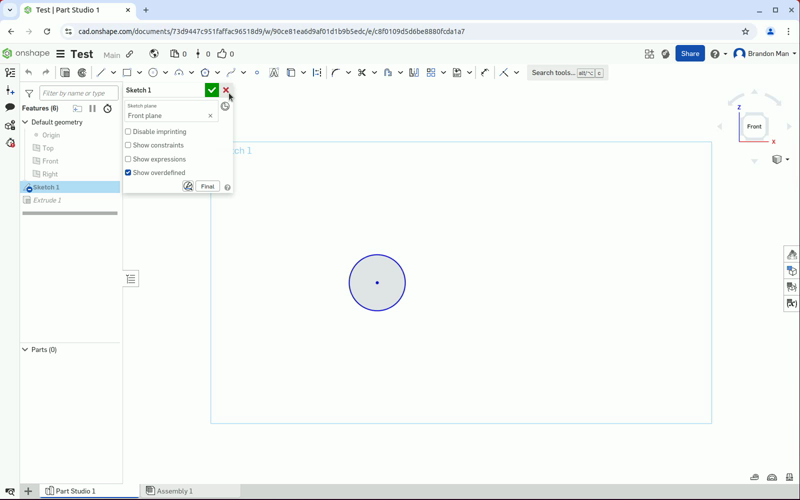
click(229, 92)
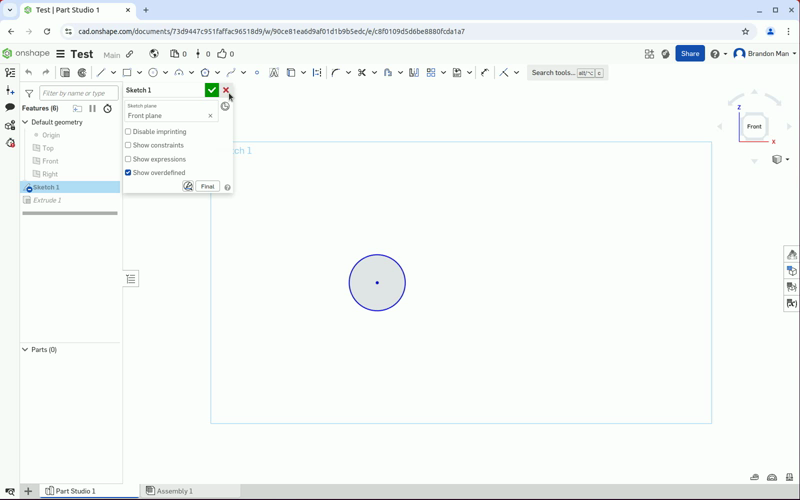
key(shift+s)
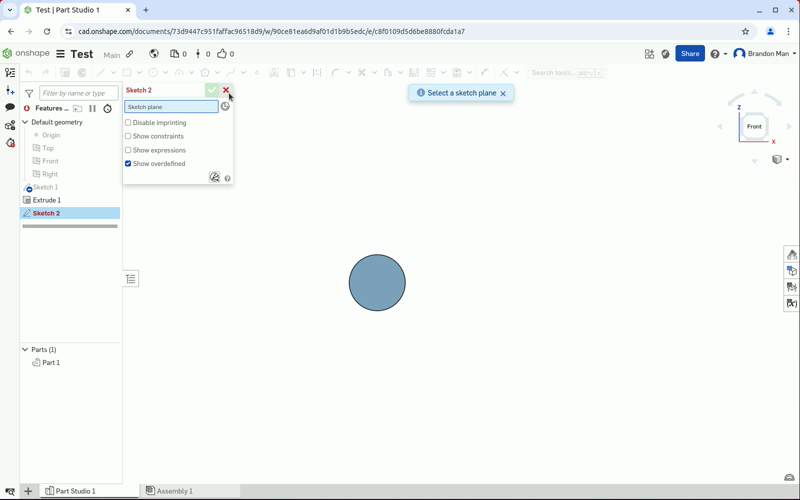
mouse_move(73, 163)
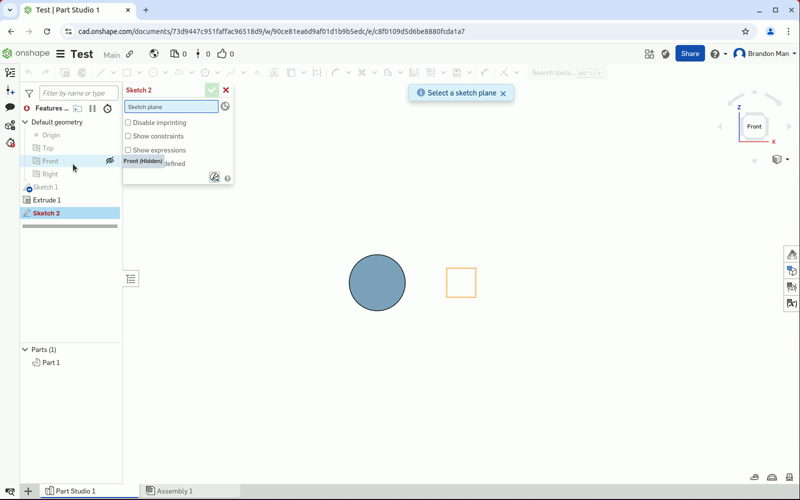
click(73, 163)
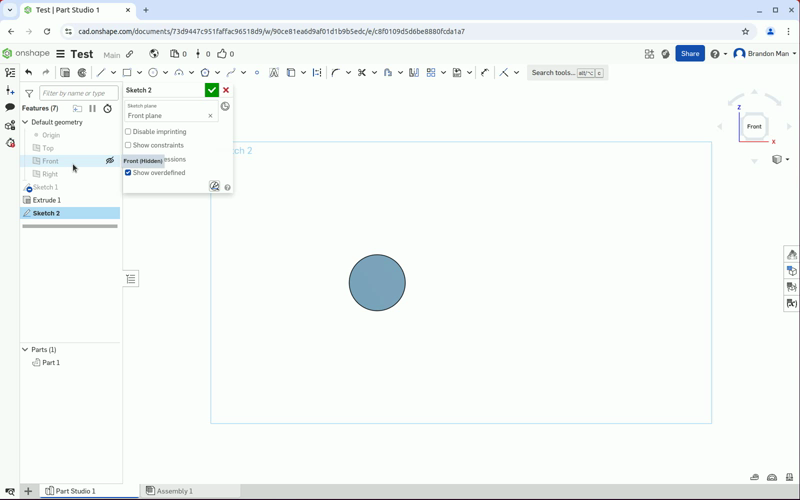
mouse_move(73, 352)
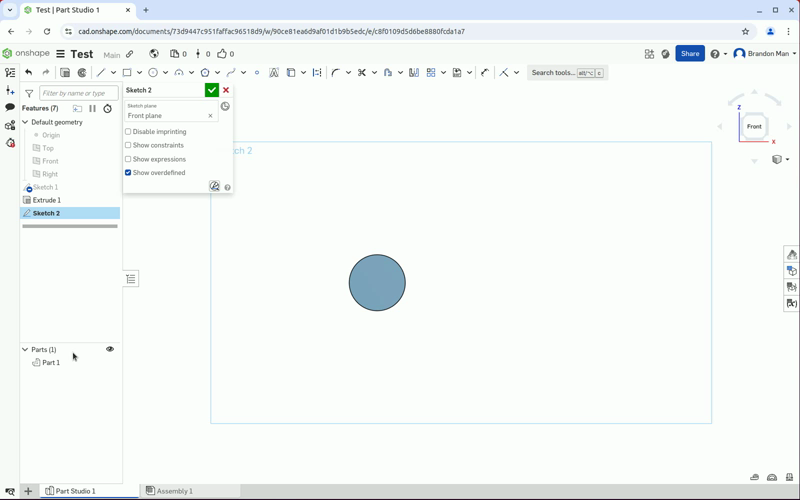
key(y)
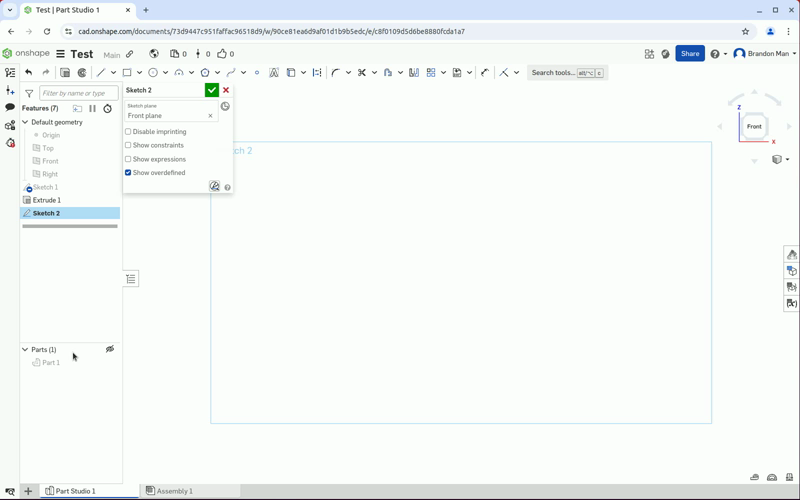
key(c)
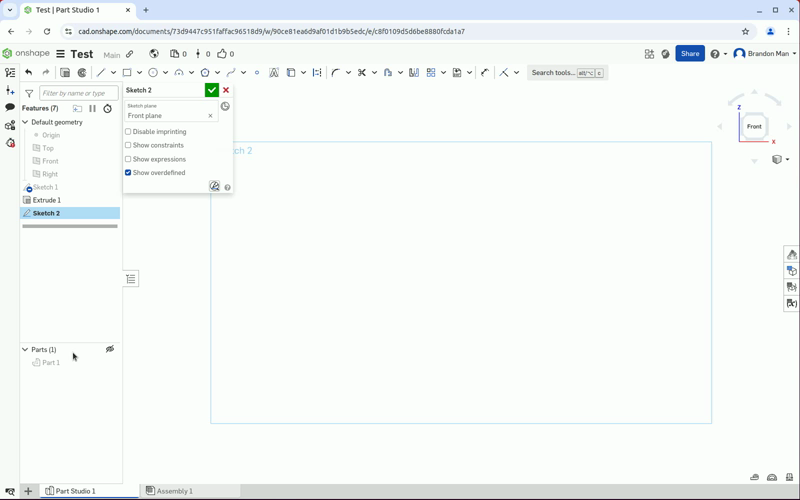
key_down(shift)
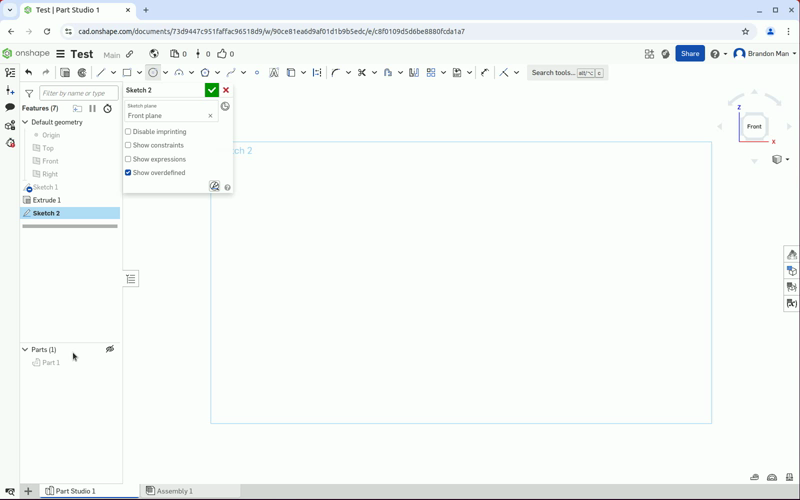
mouse_move(377, 282)
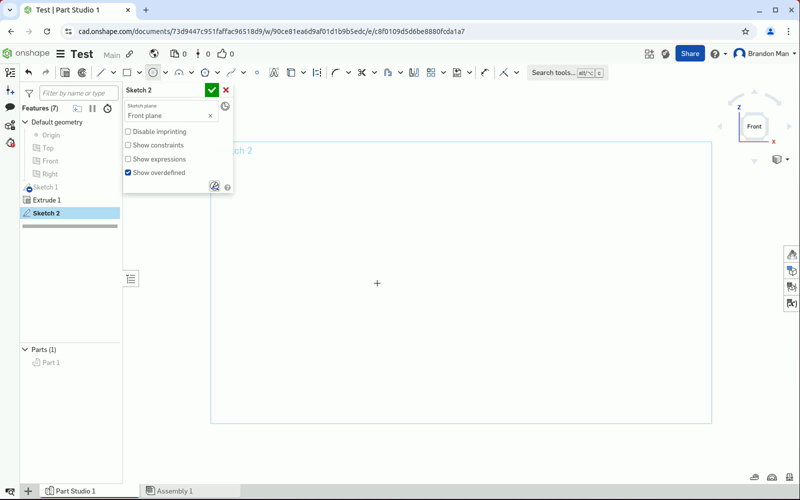
click(377, 282)
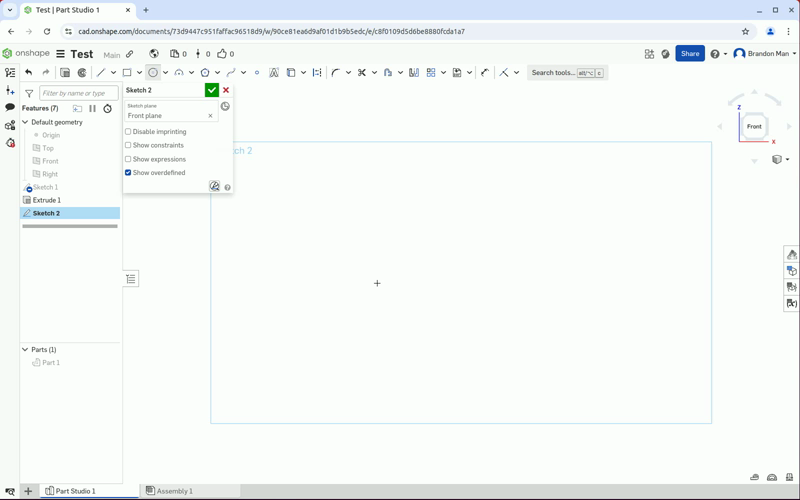
key_up(shift)
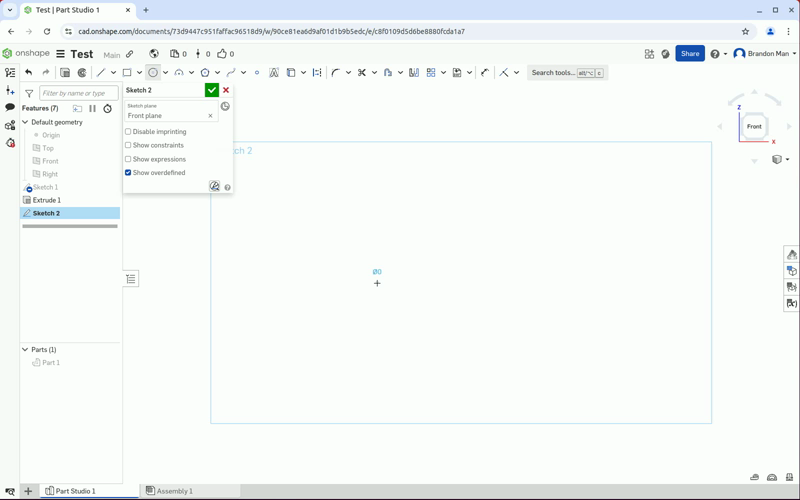
mouse_move(380, 282)
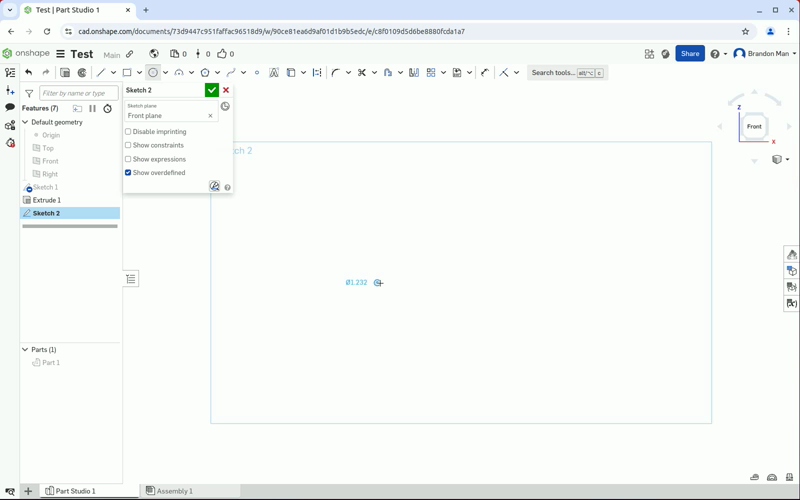
click(380, 282)
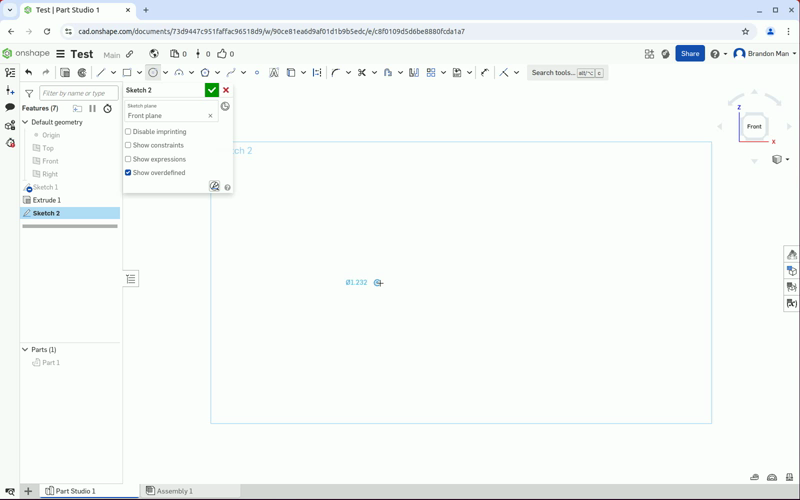
key(esc)
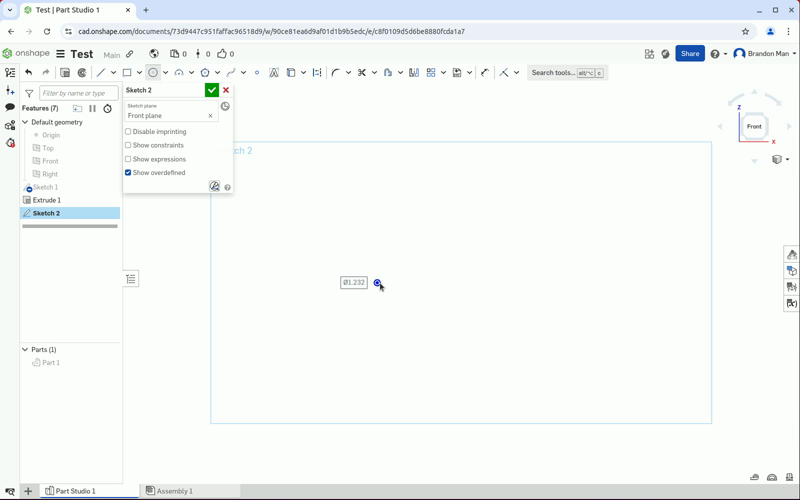
mouse_move(377, 285)
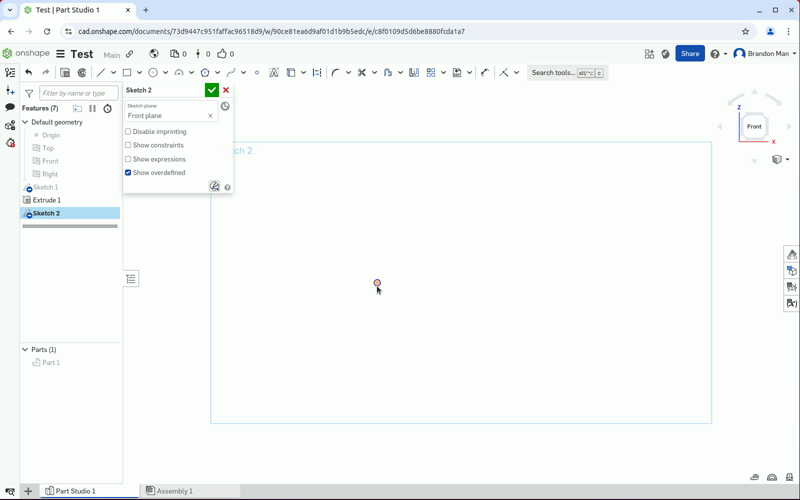
scroll(6)
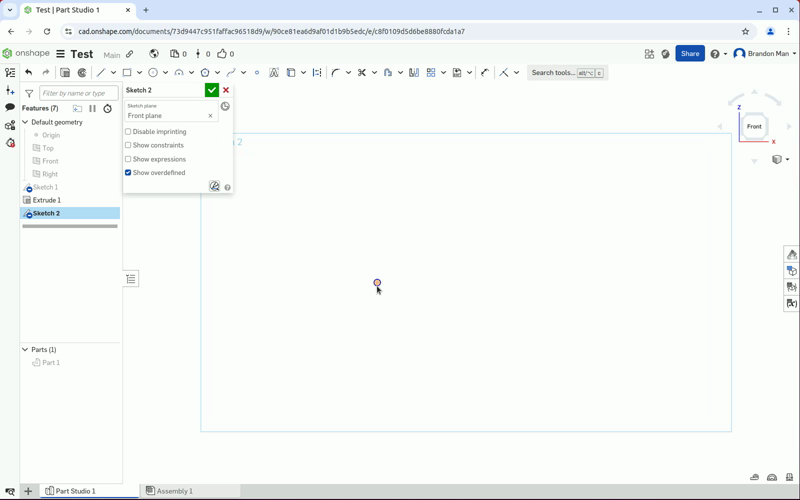
scroll(6)
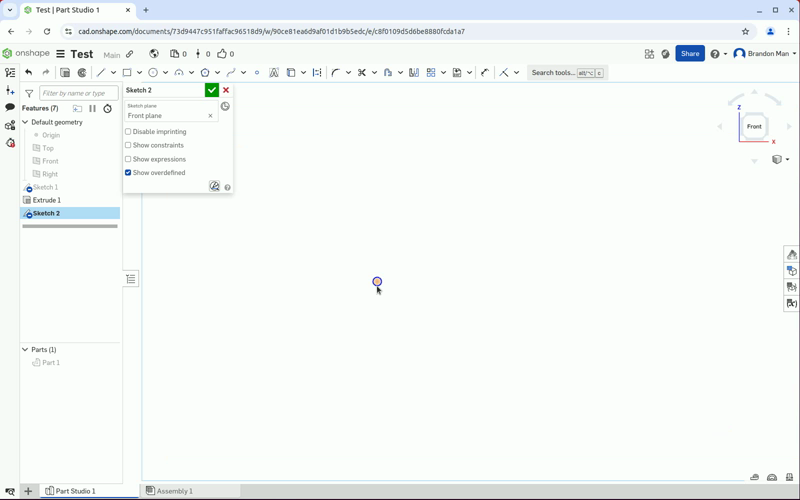
scroll(6)
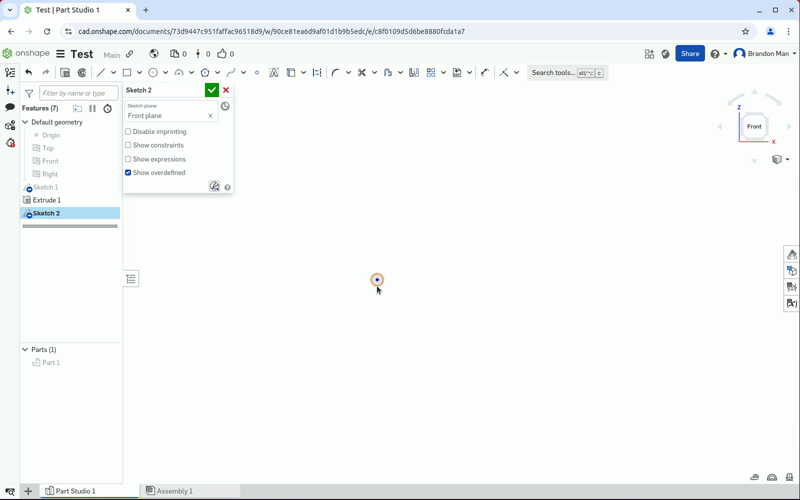
scroll(6)
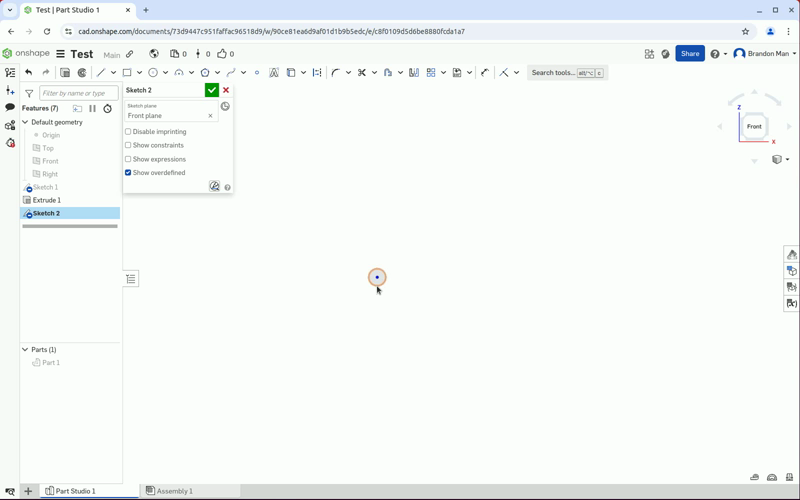
scroll(6)
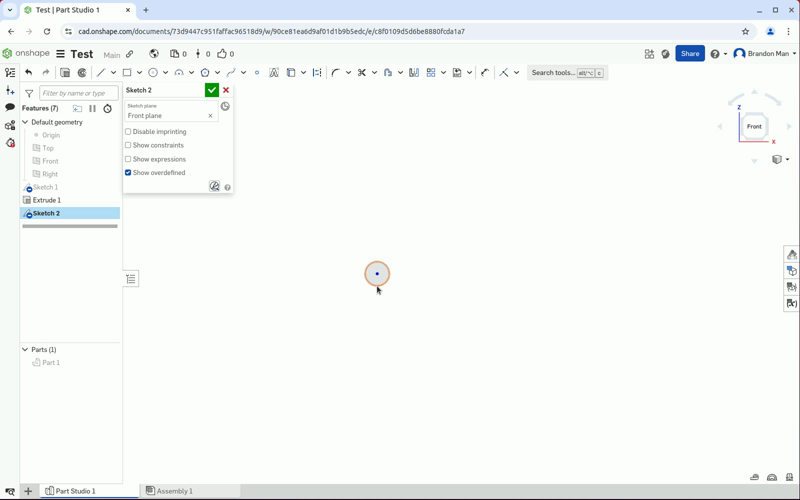
scroll(6)
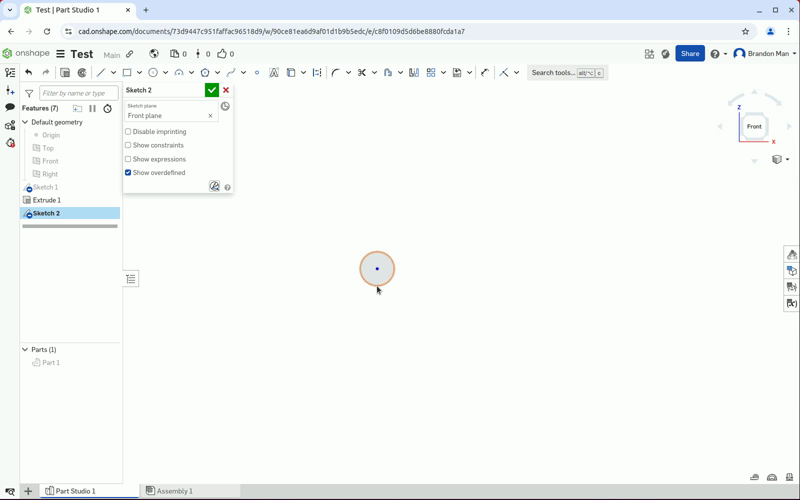
scroll(6)
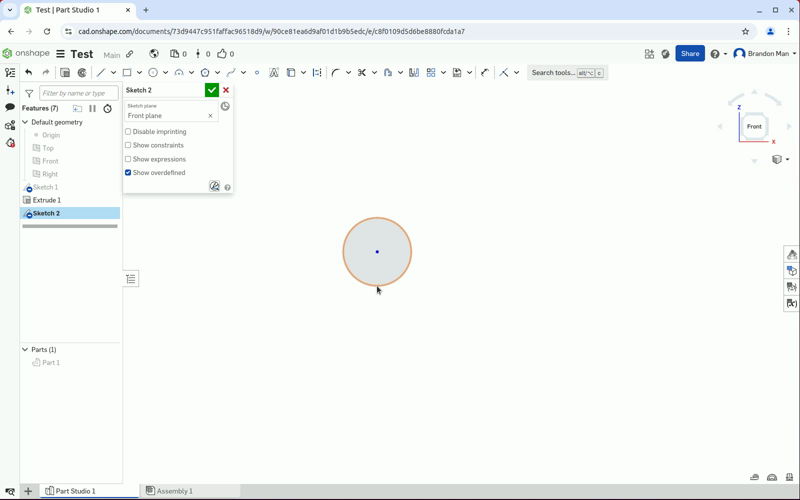
click(377, 285)
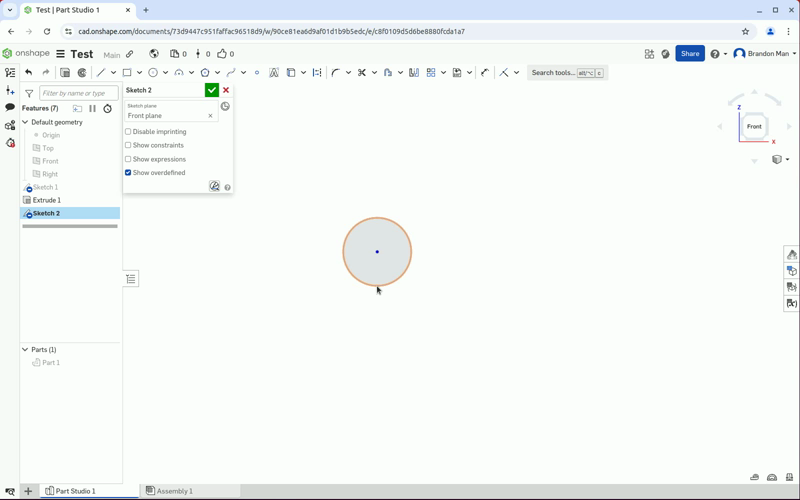
scroll(-6)
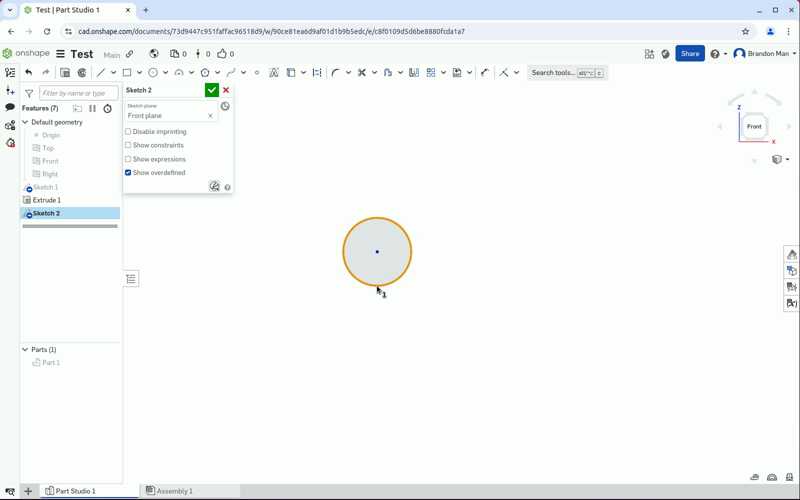
scroll(-6)
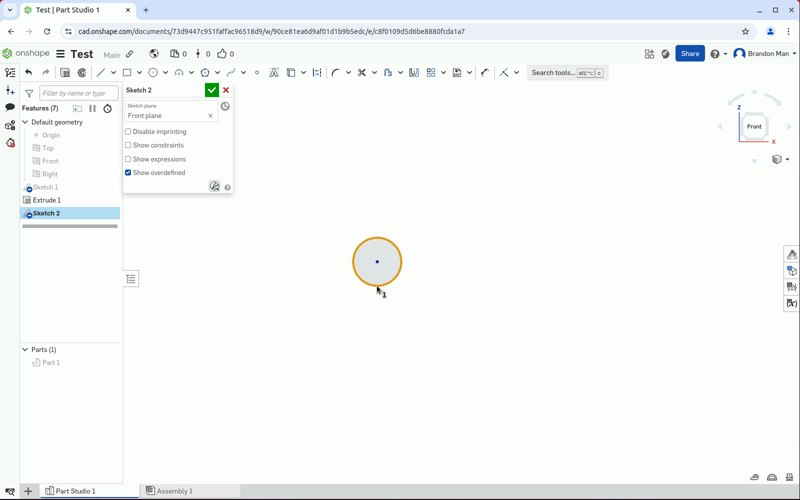
scroll(-6)
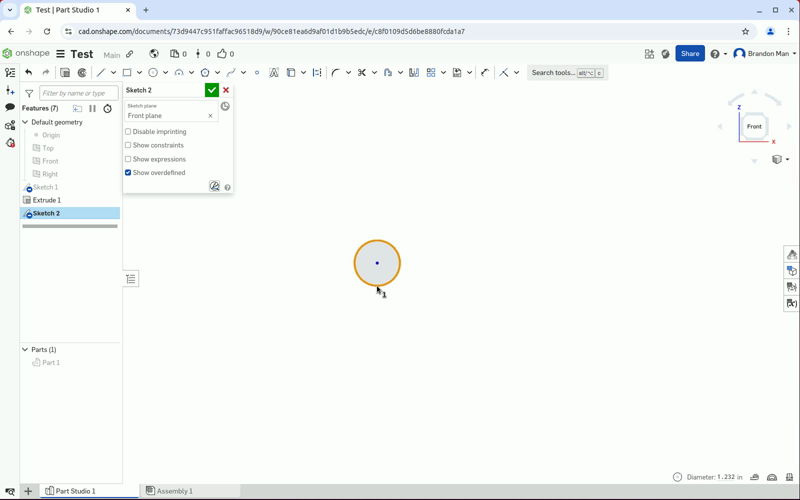
scroll(-6)
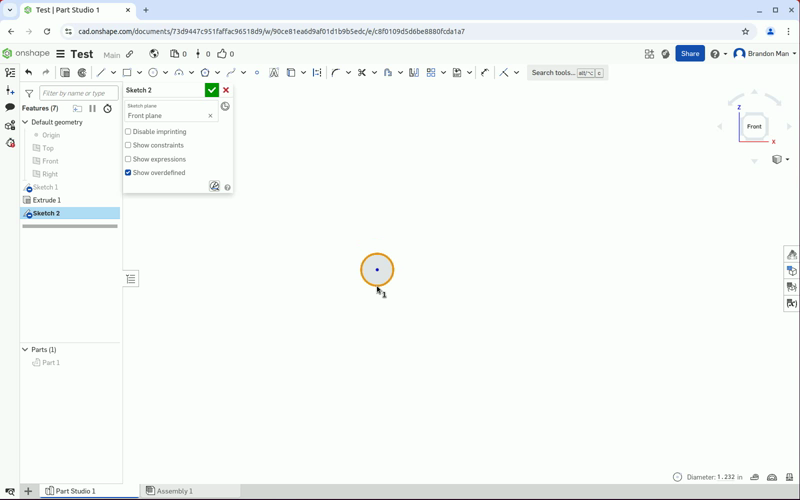
scroll(-6)
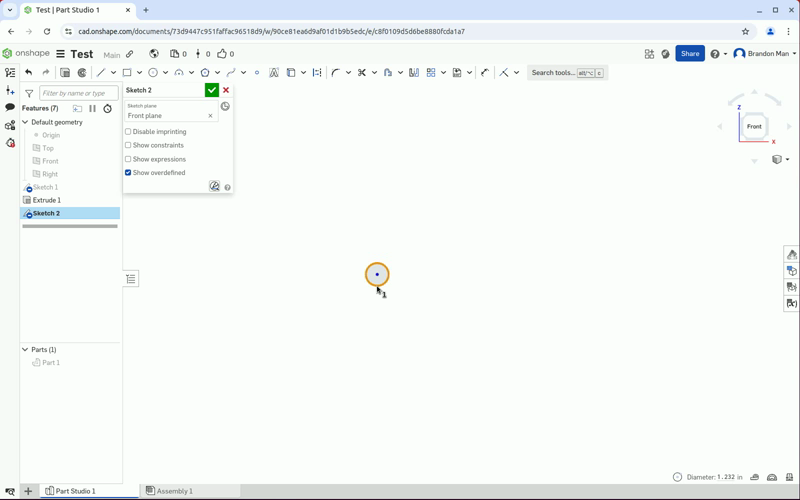
scroll(-6)
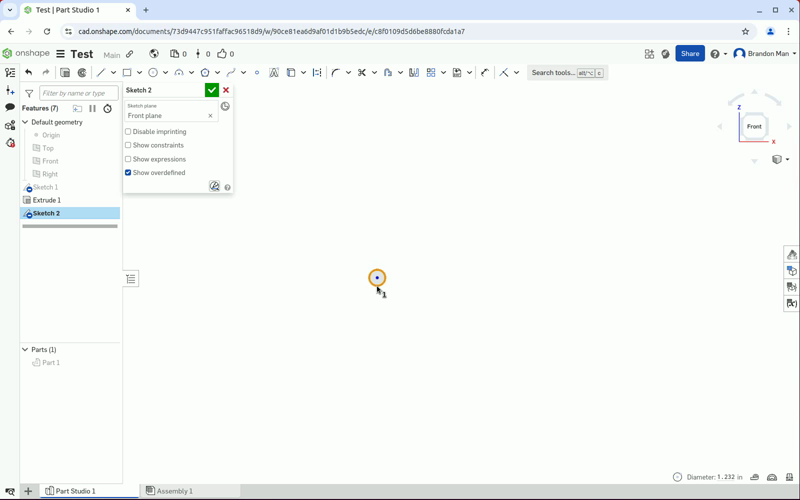
scroll(-6)
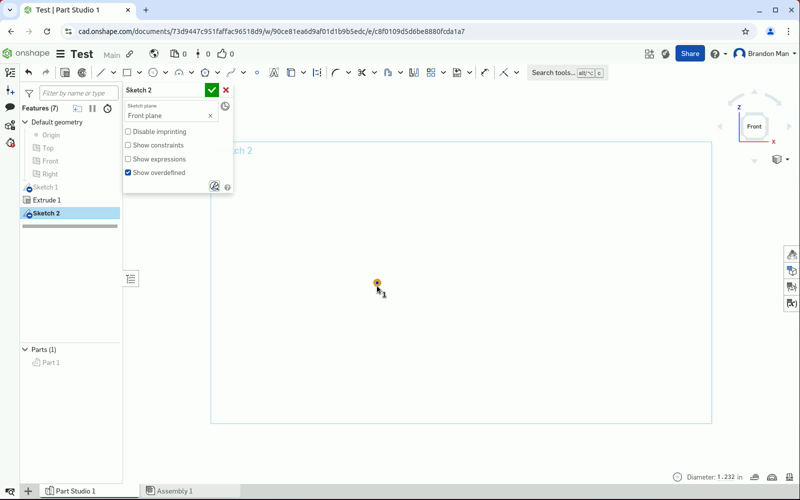
mouse_move(73, 352)
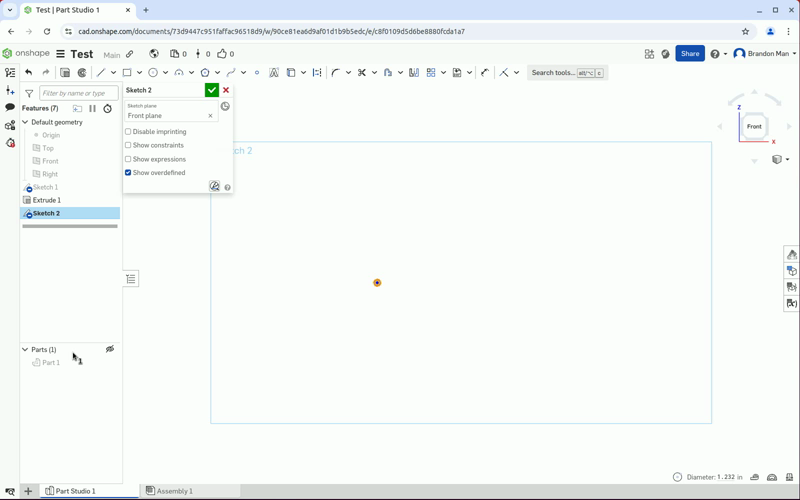
key(shift+y)
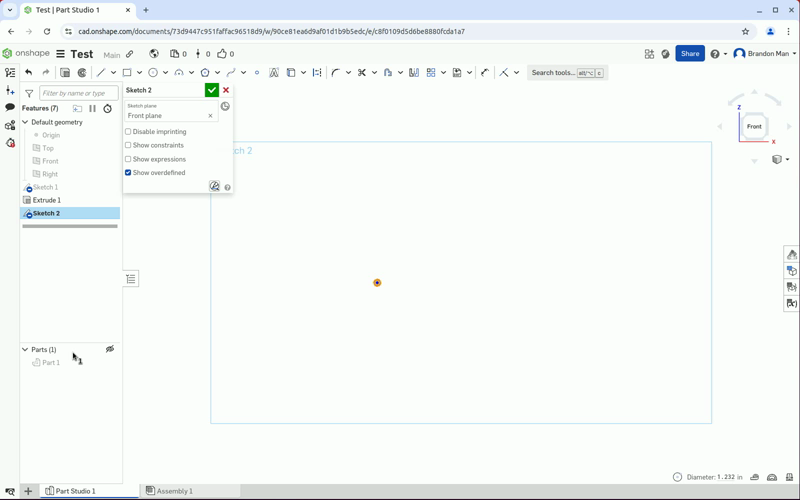
key(shift+e)
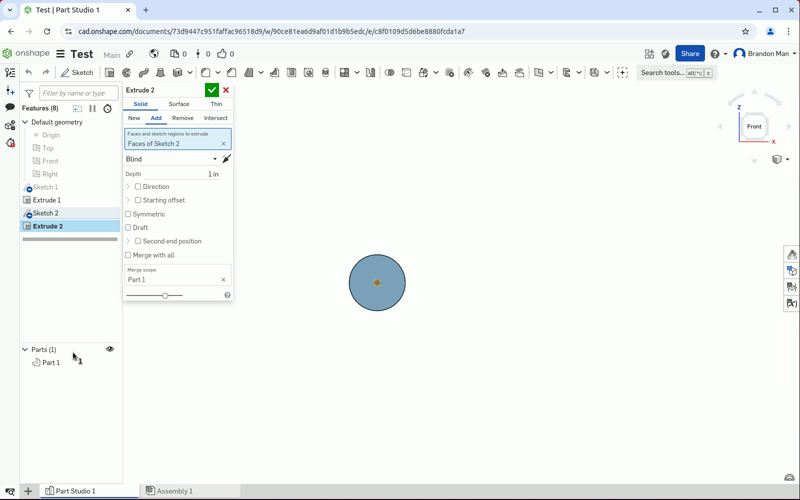
mouse_move(143, 106)
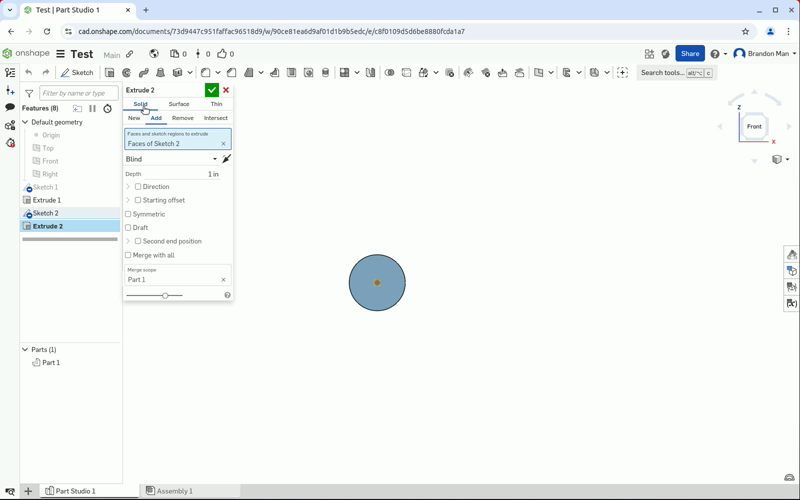
click(143, 106)
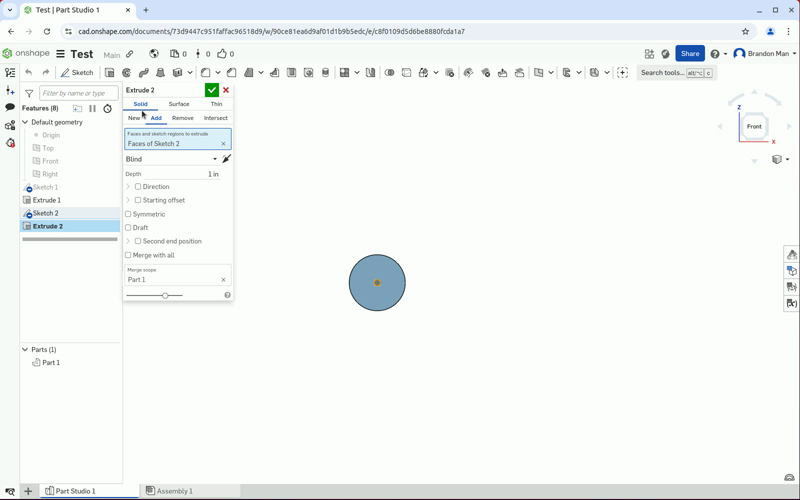
mouse_move(137, 120)
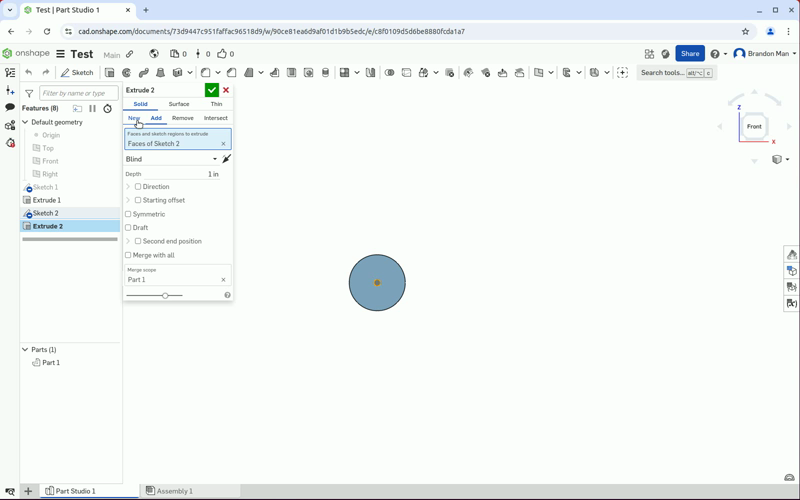
click(137, 120)
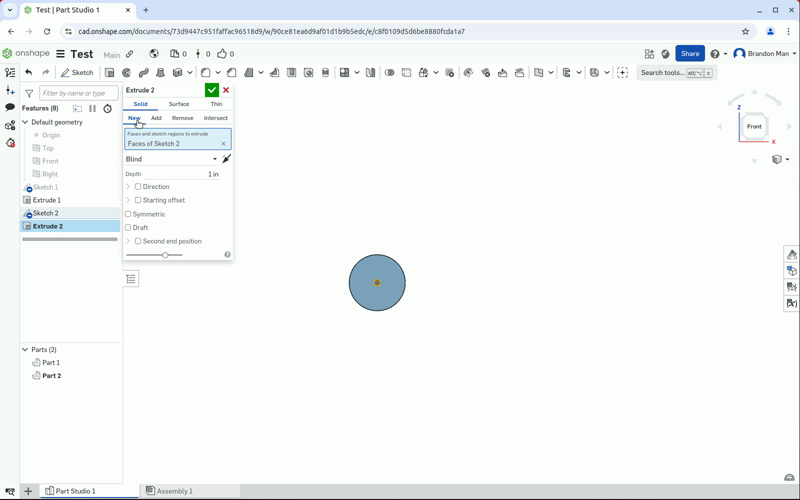
key(tab, 4)
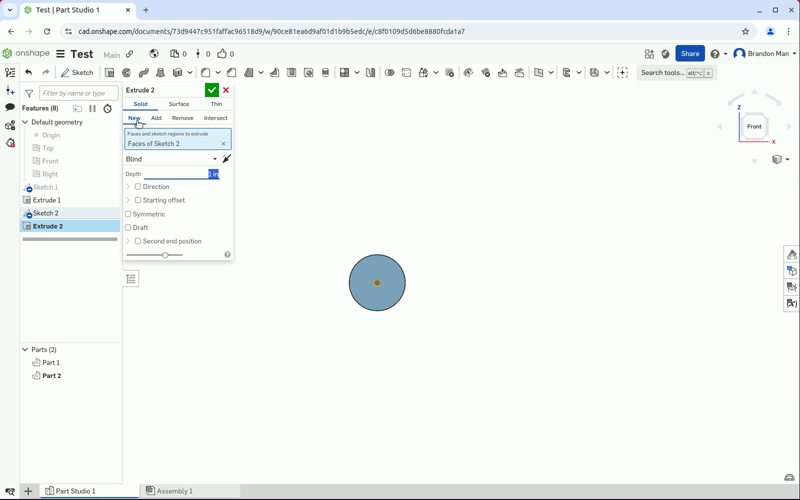
text(0.963)
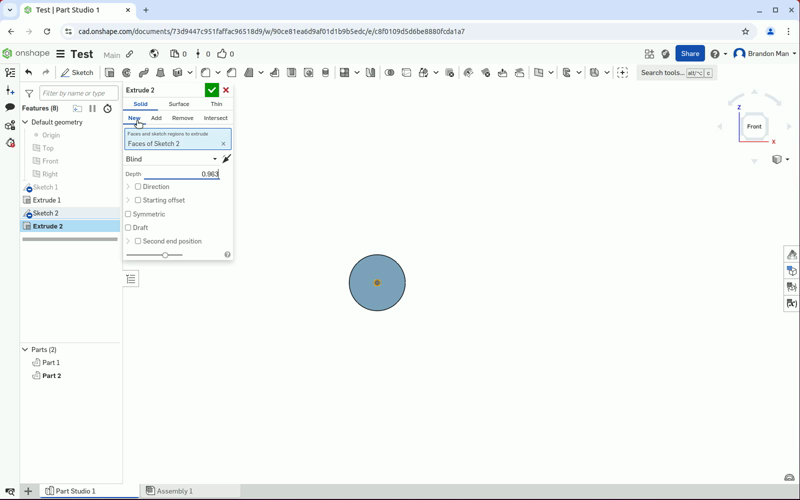
key(enter)
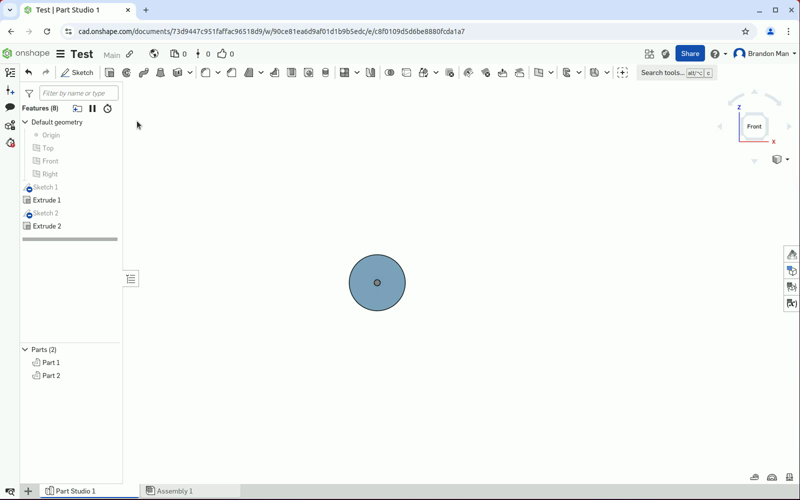
key(shift+h)
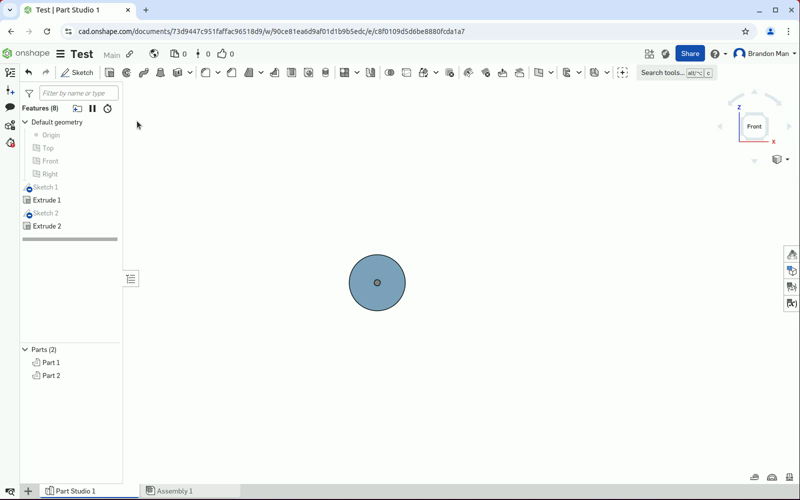
key(shift+h)
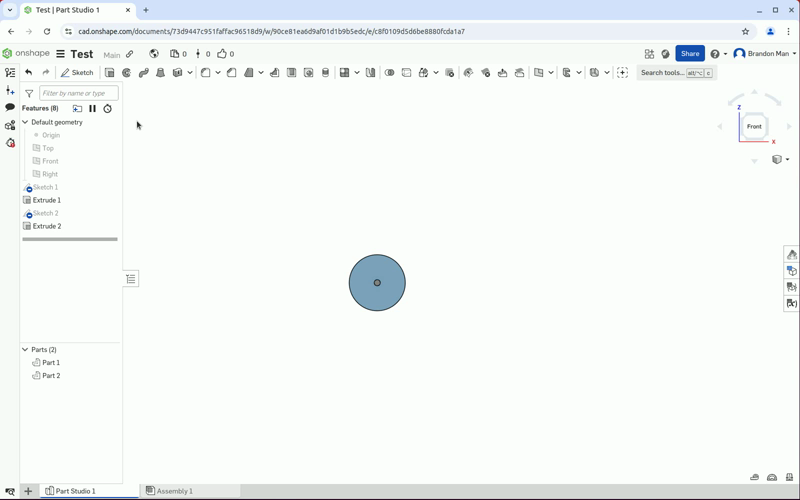
mouse_move(73, 189)
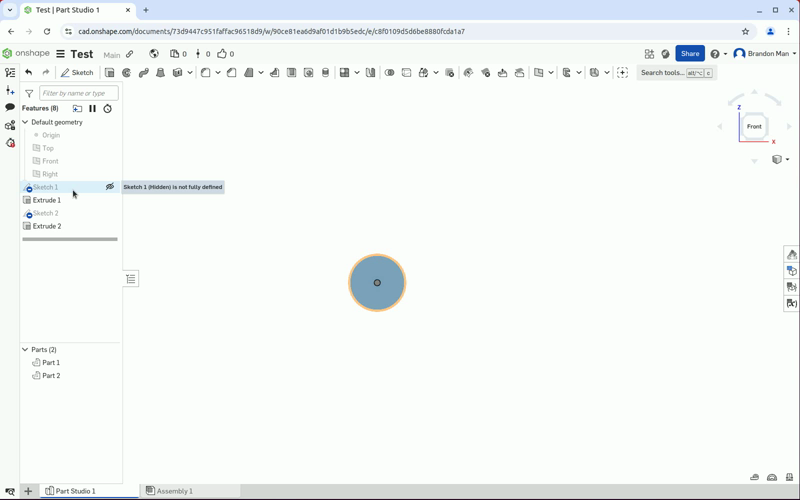
click(73, 189)
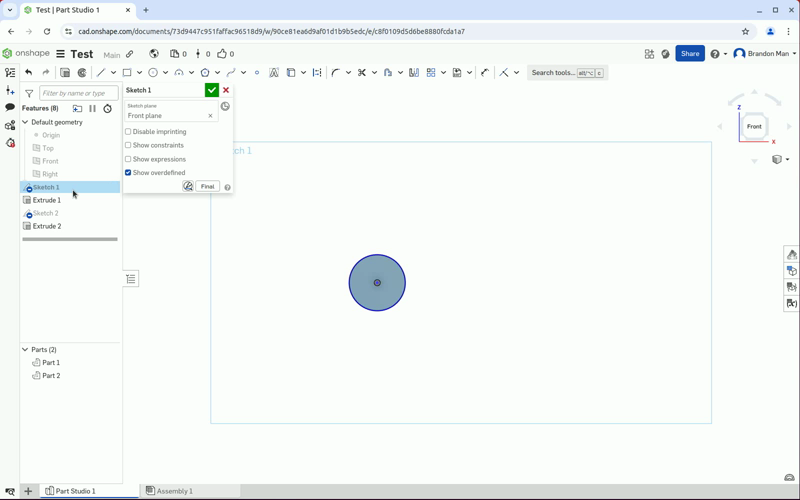
mouse_move(229, 92)
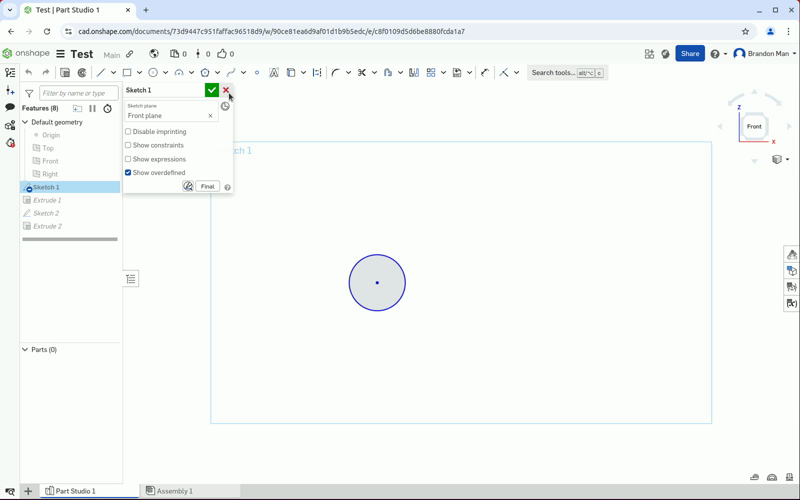
click(229, 92)
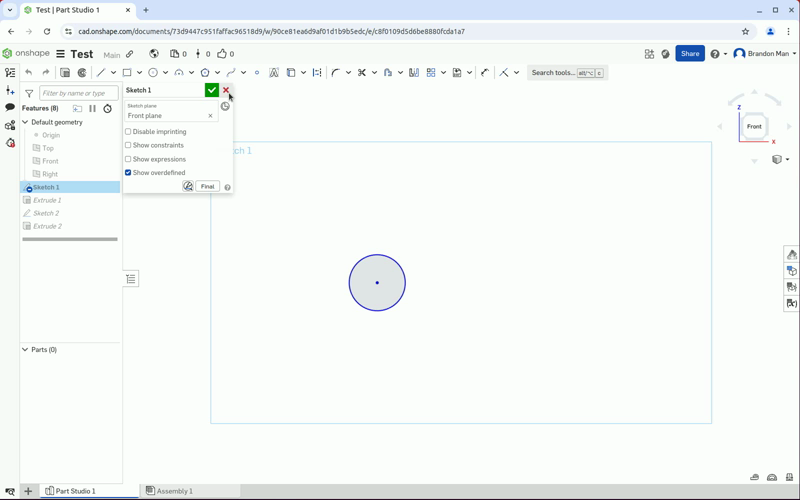
key(shift+s)
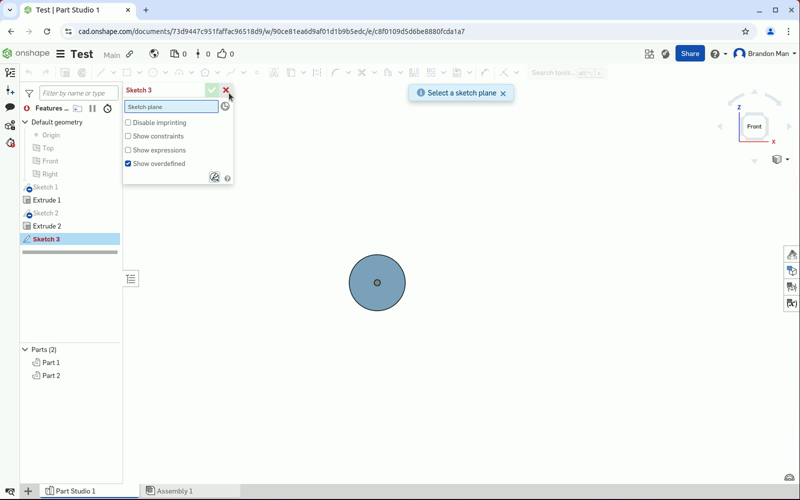
mouse_move(73, 163)
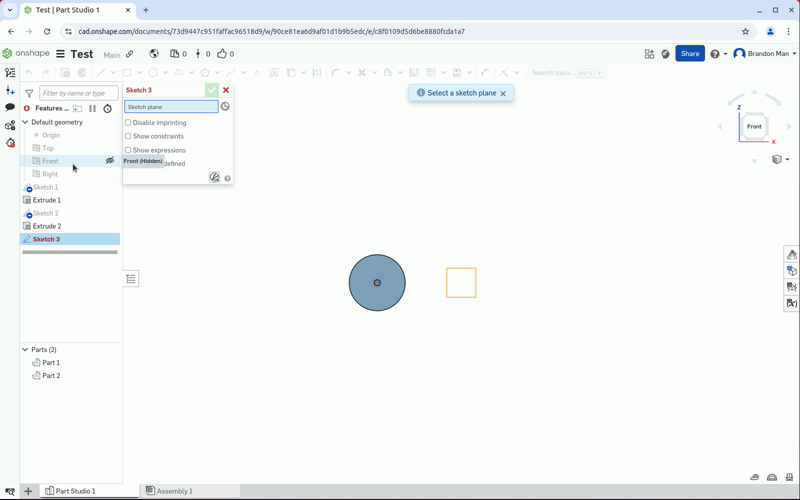
click(73, 163)
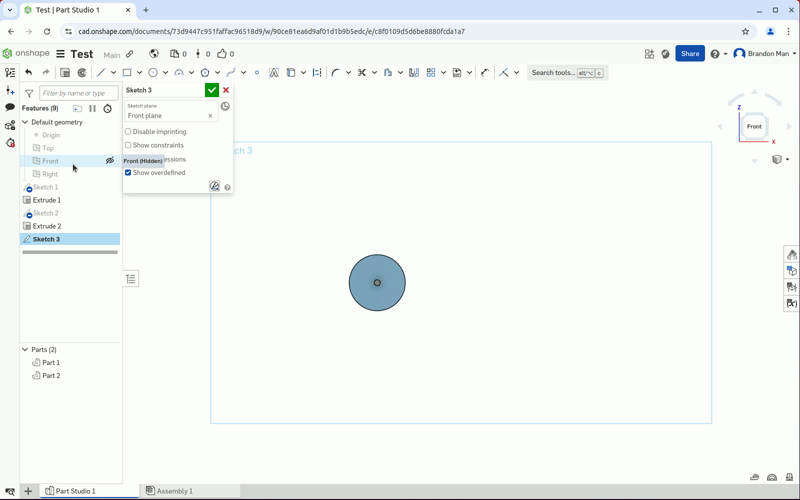
mouse_move(73, 352)
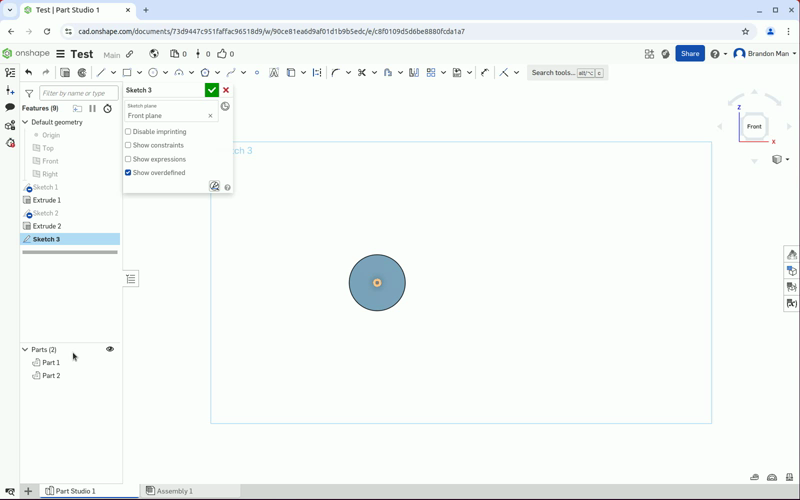
key(y)
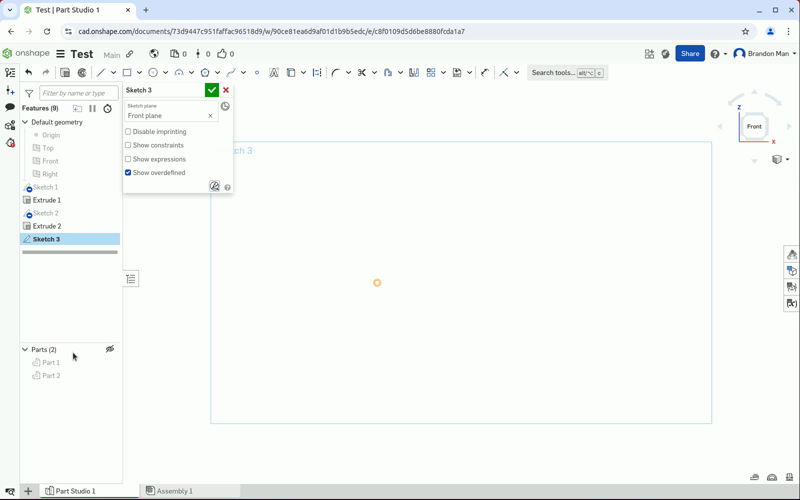
key(c)
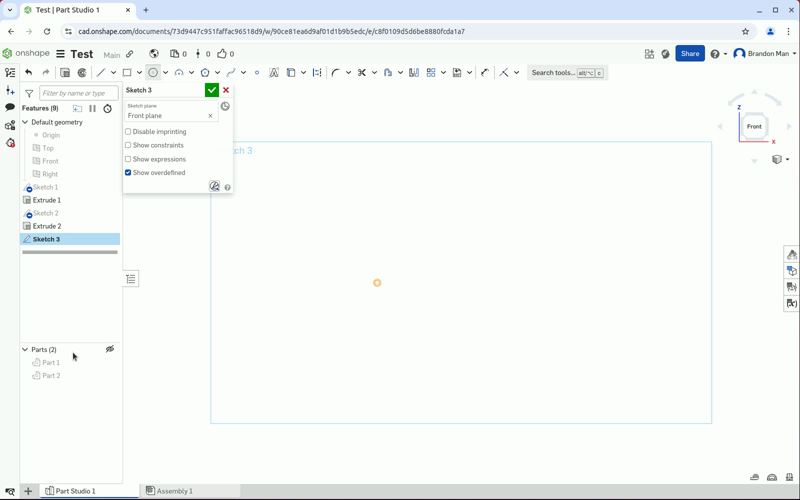
key_down(shift)
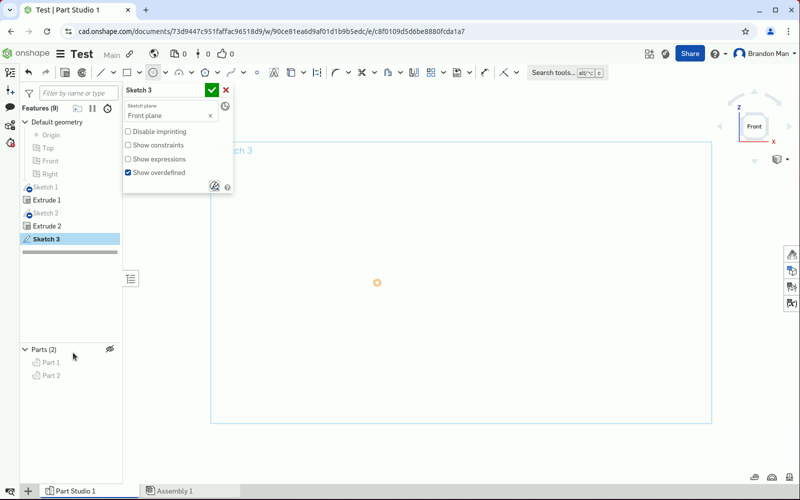
mouse_move(525, 282)
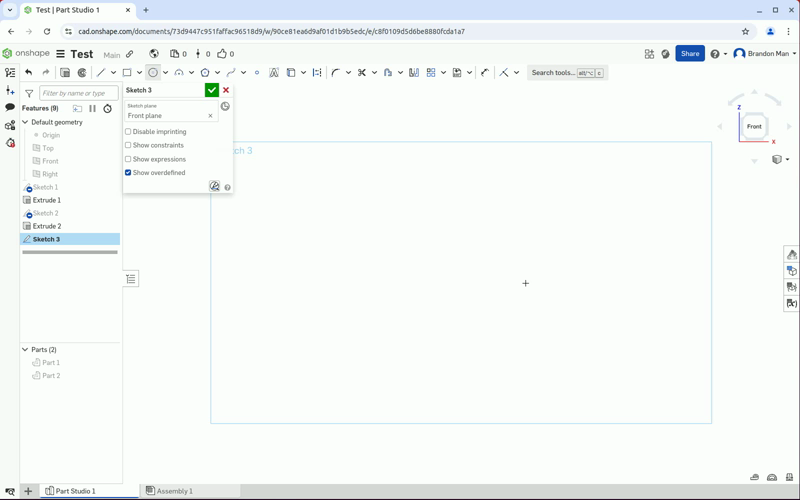
click(525, 282)
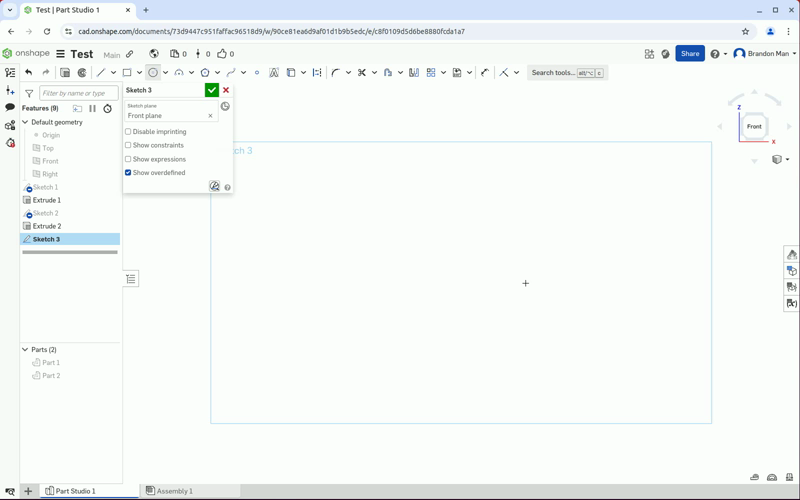
key_up(shift)
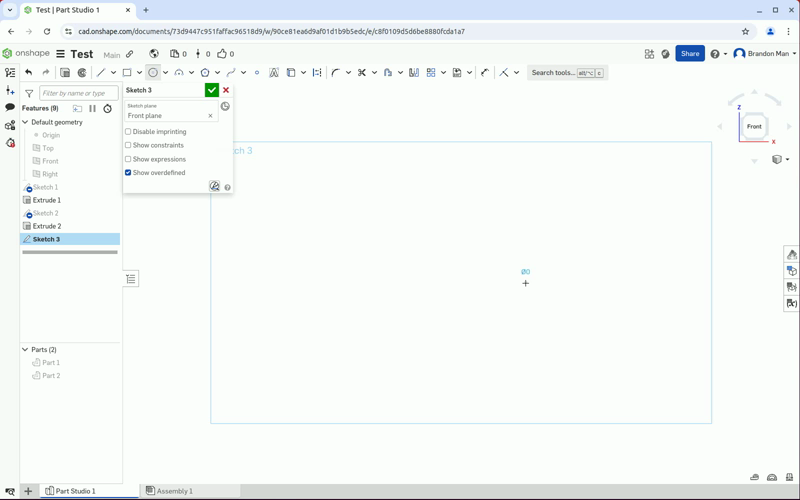
mouse_move(554, 282)
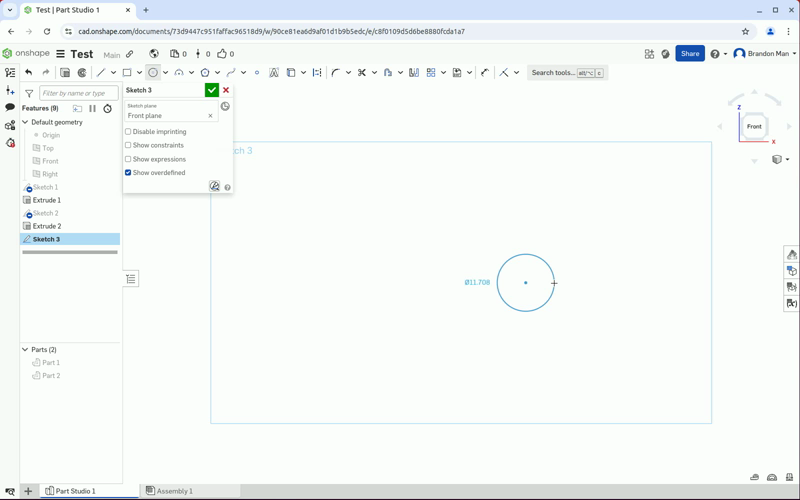
click(554, 282)
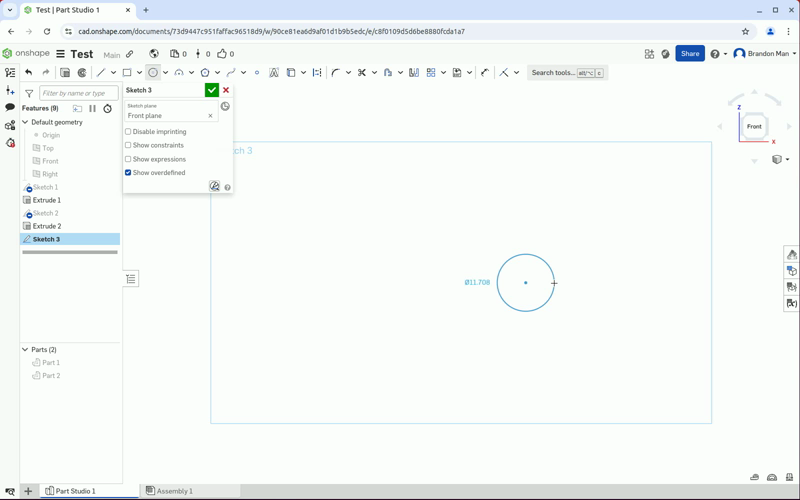
key(esc)
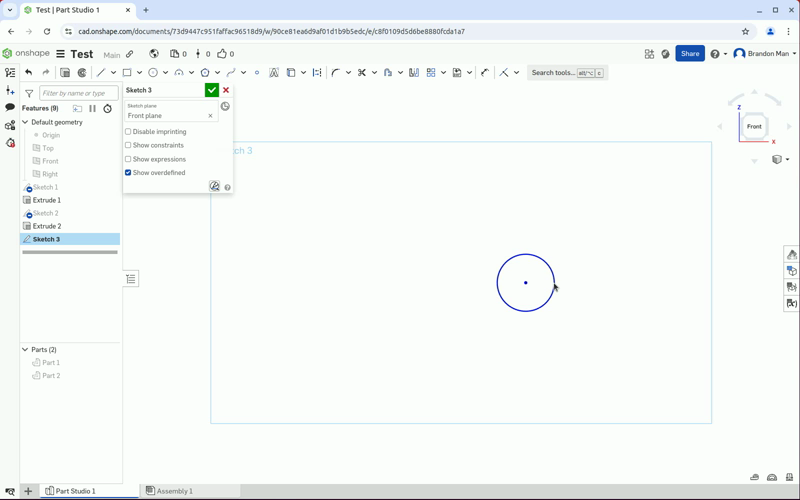
mouse_move(512, 281)
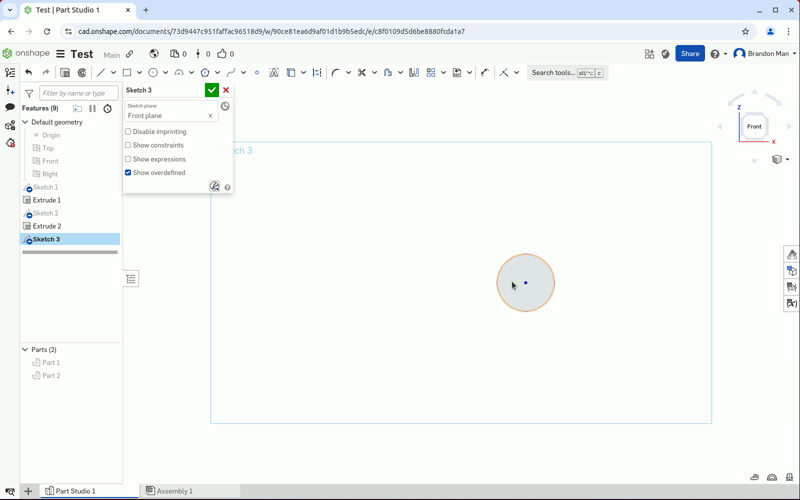
click(512, 281)
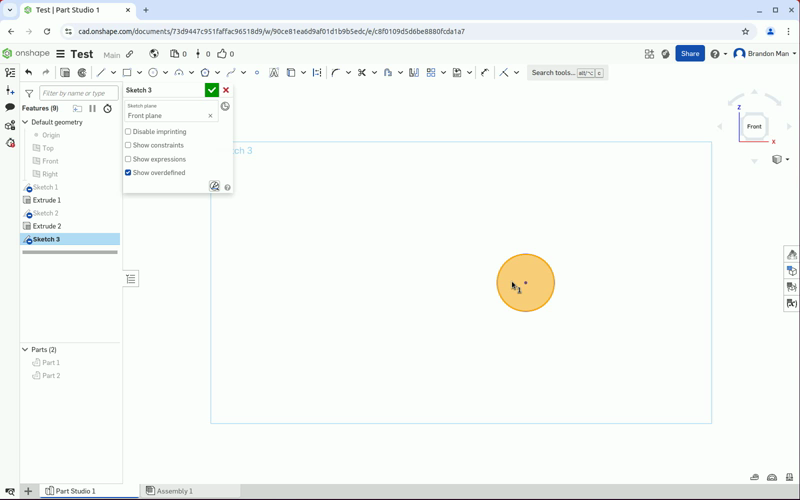
mouse_move(73, 352)
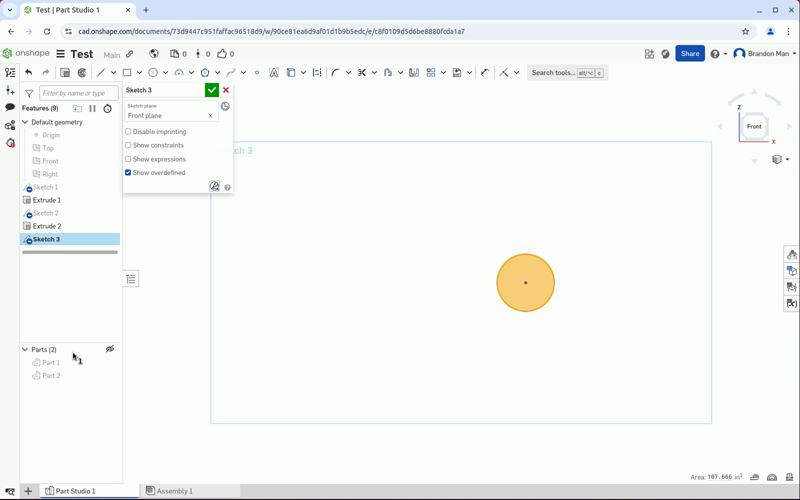
key(shift+y)
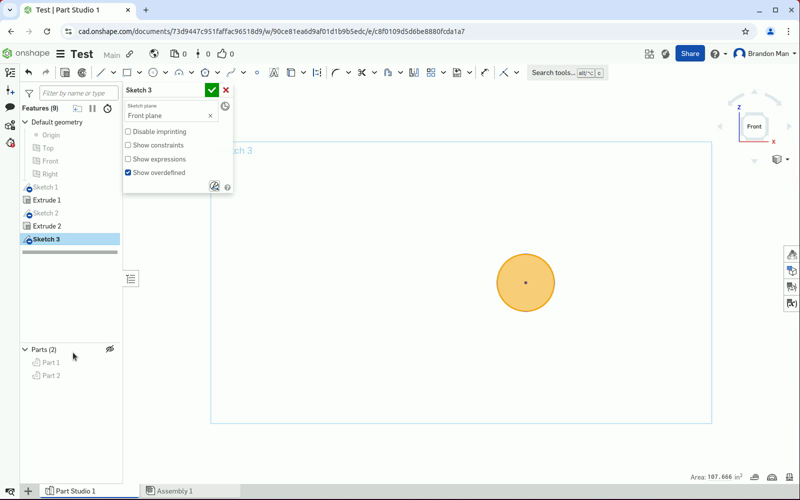
key(shift+e)
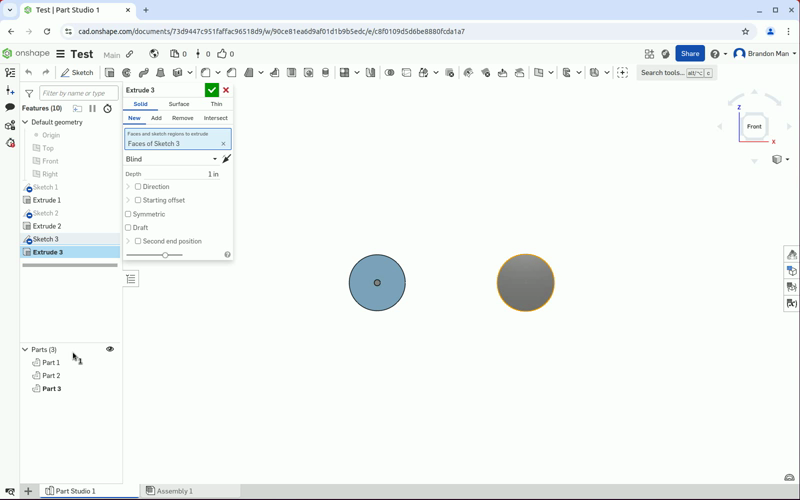
mouse_move(143, 106)
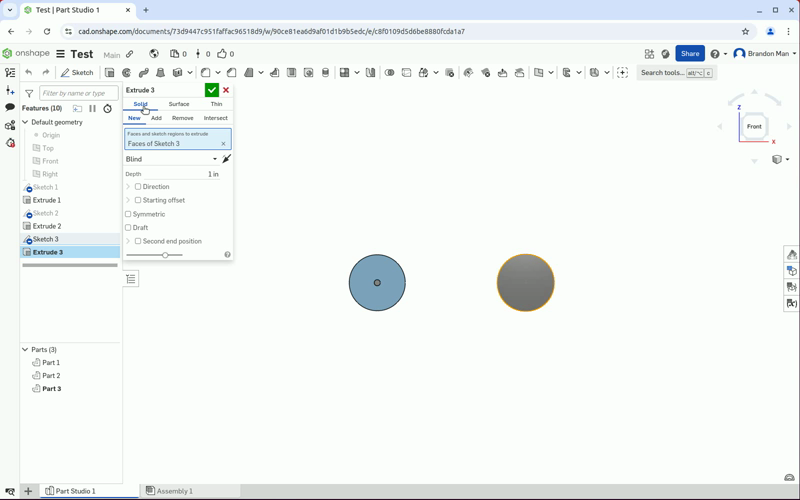
click(143, 106)
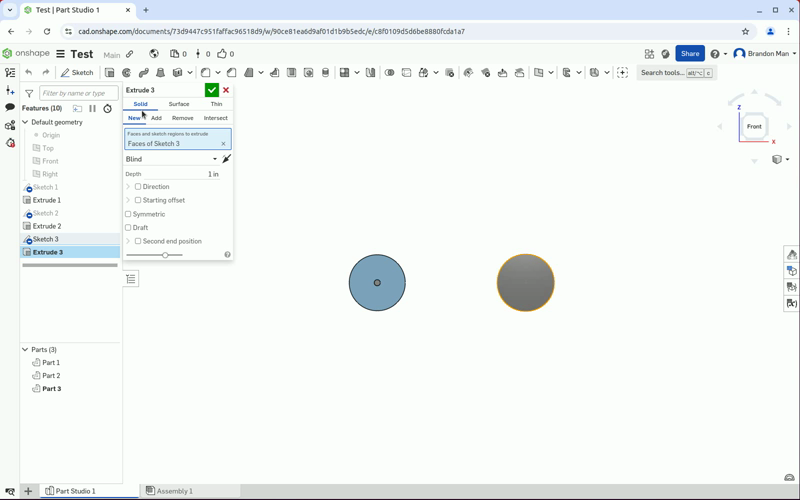
mouse_move(137, 120)
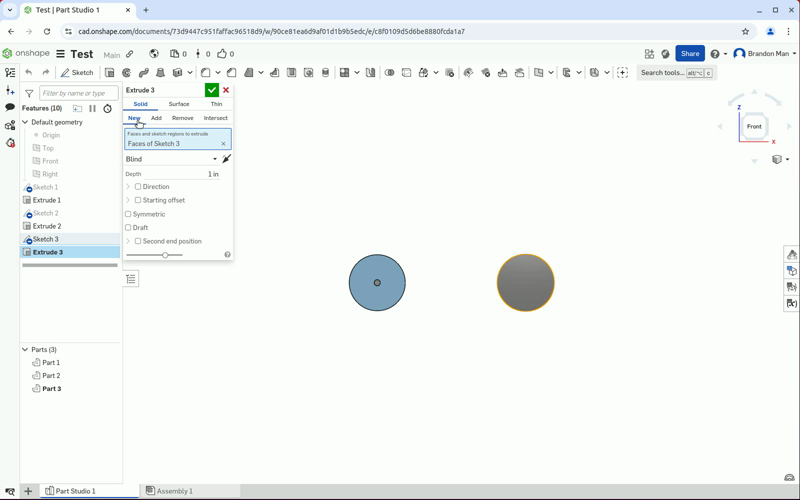
click(137, 120)
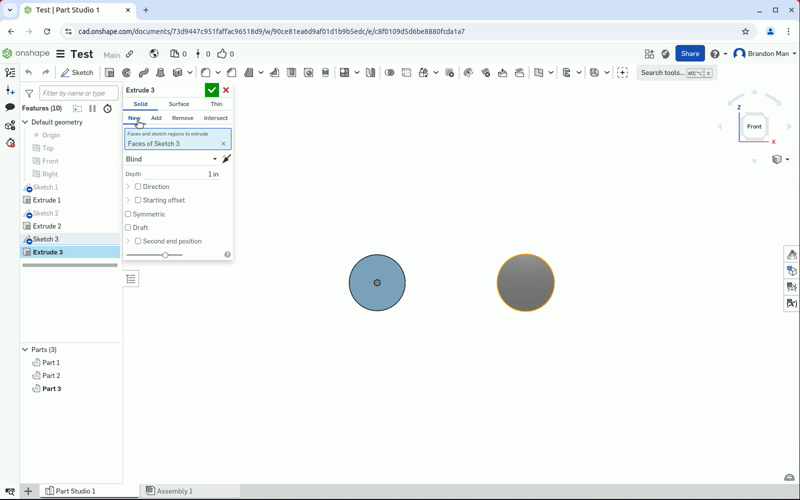
key(tab, 4)
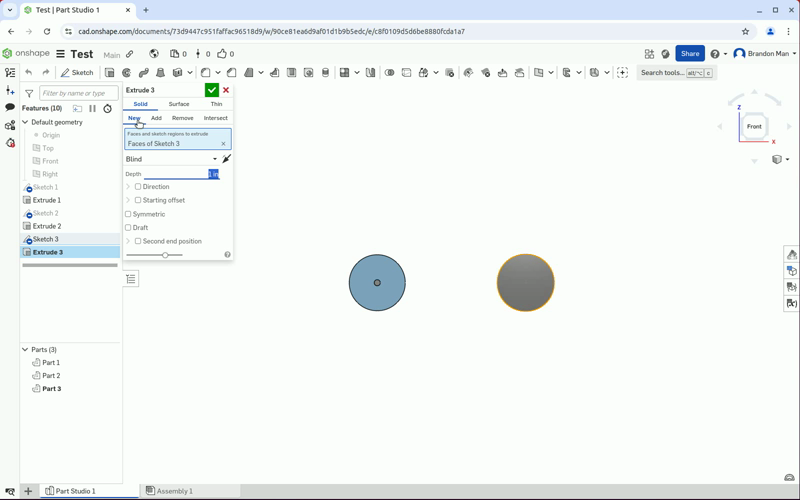
text(4.333)
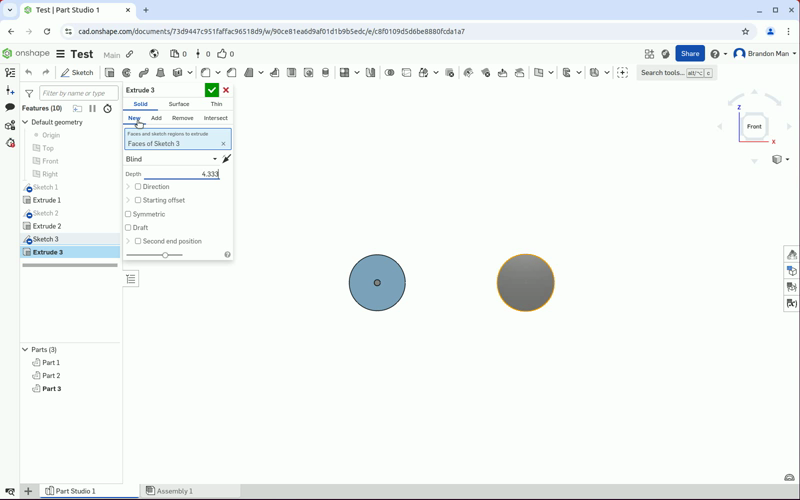
key(enter)
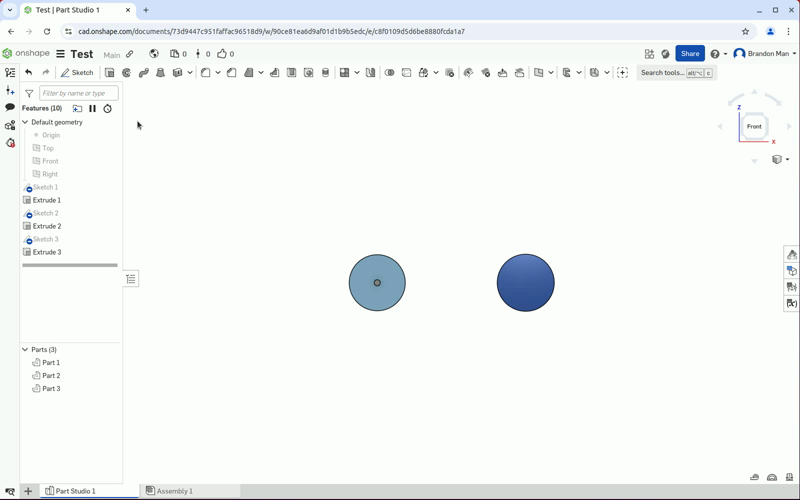
key(shift+h)
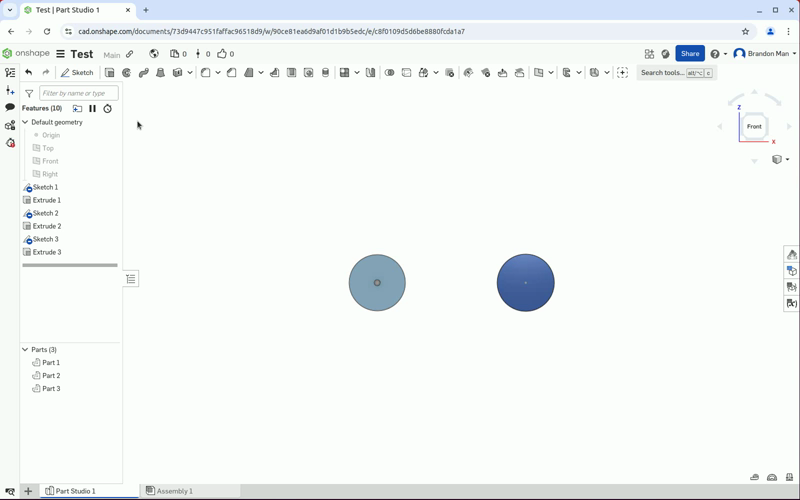
key(shift+h)
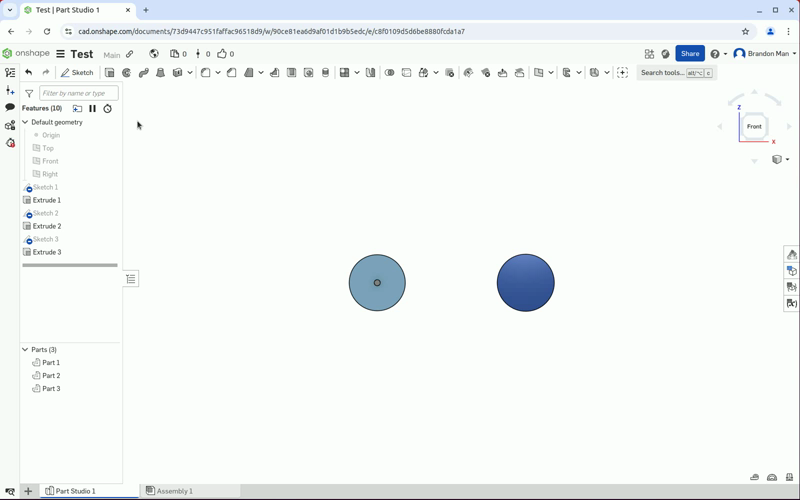
mouse_move(73, 189)
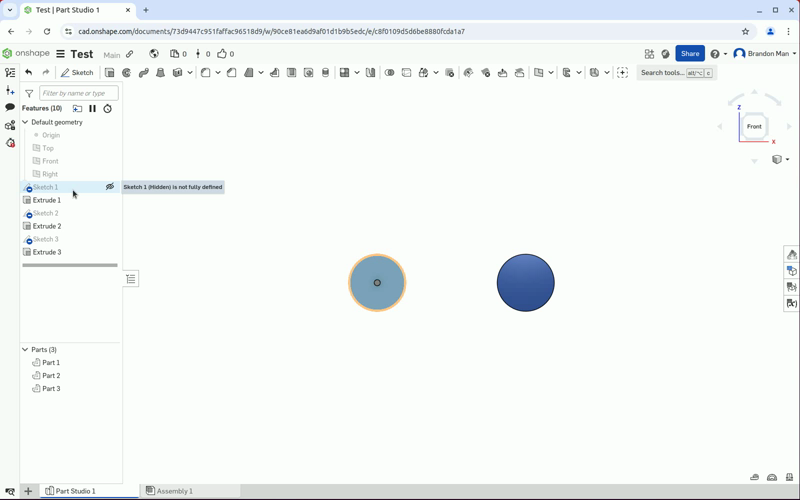
click(73, 189)
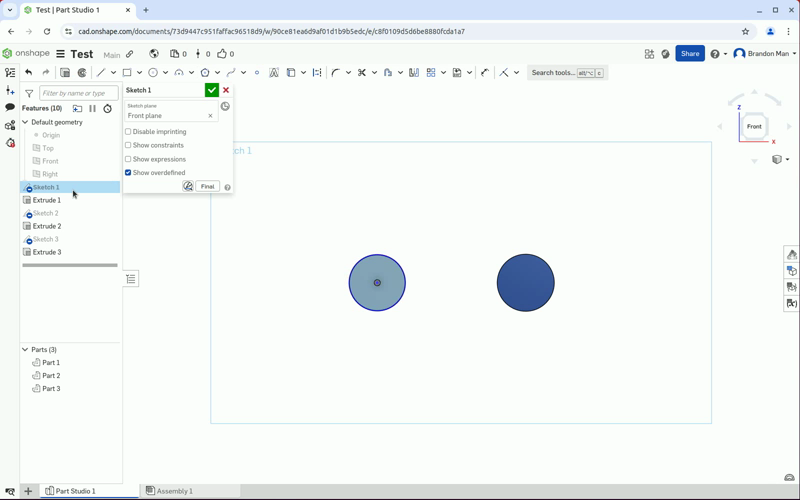
mouse_move(229, 92)
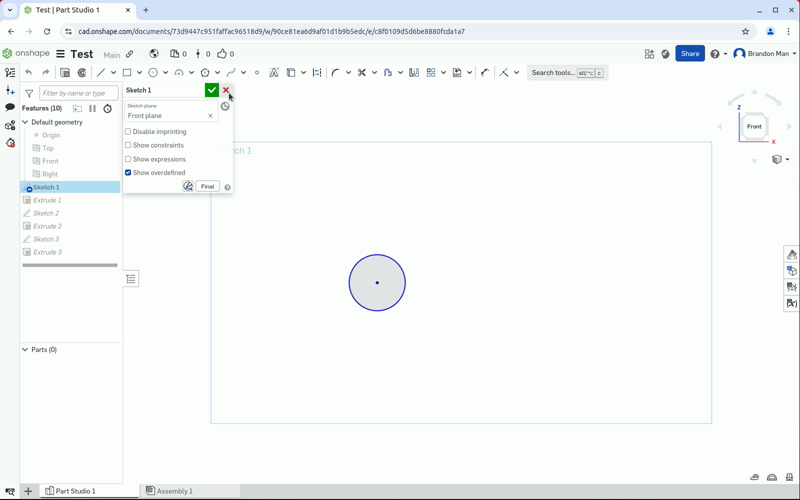
click(229, 92)
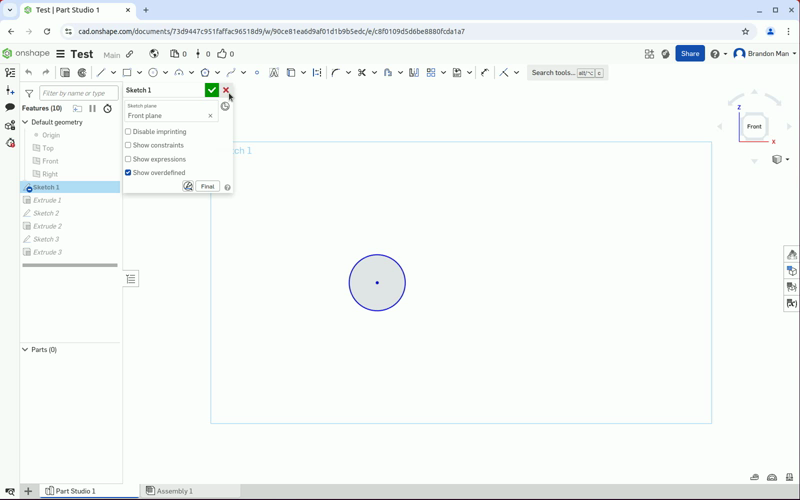
key(shift+s)
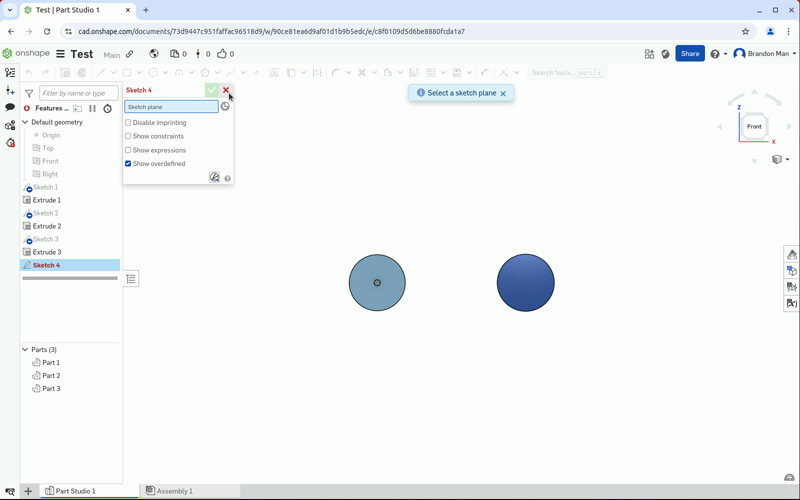
mouse_move(73, 163)
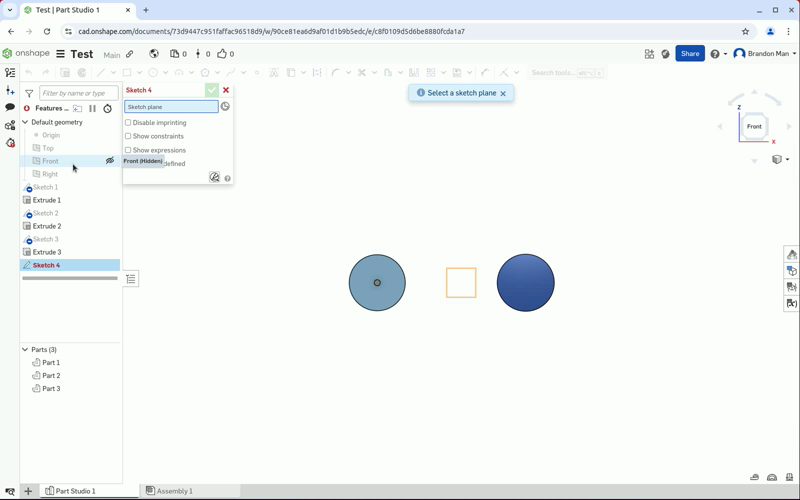
click(73, 163)
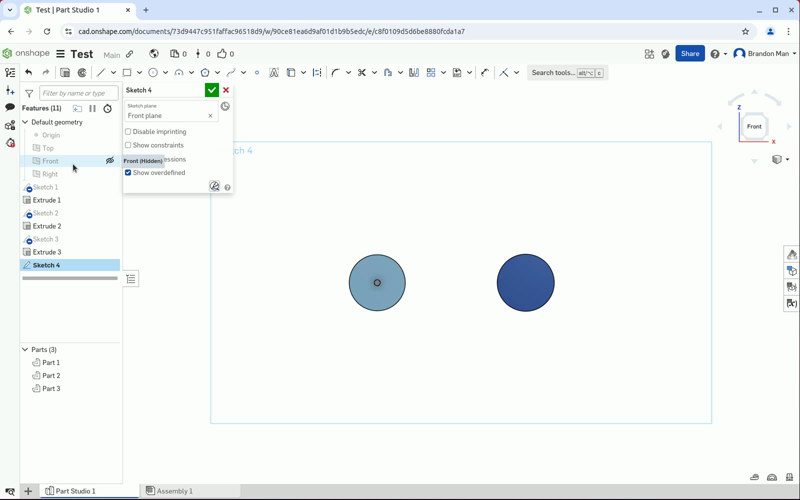
mouse_move(73, 352)
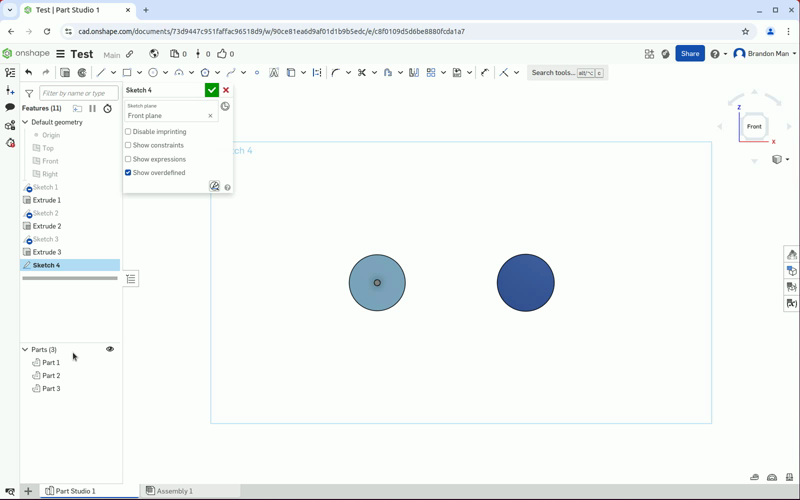
key(y)
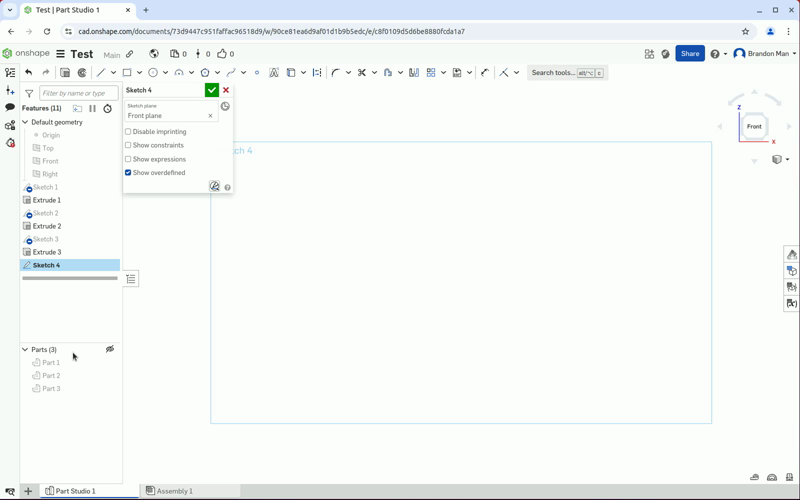
key(c)
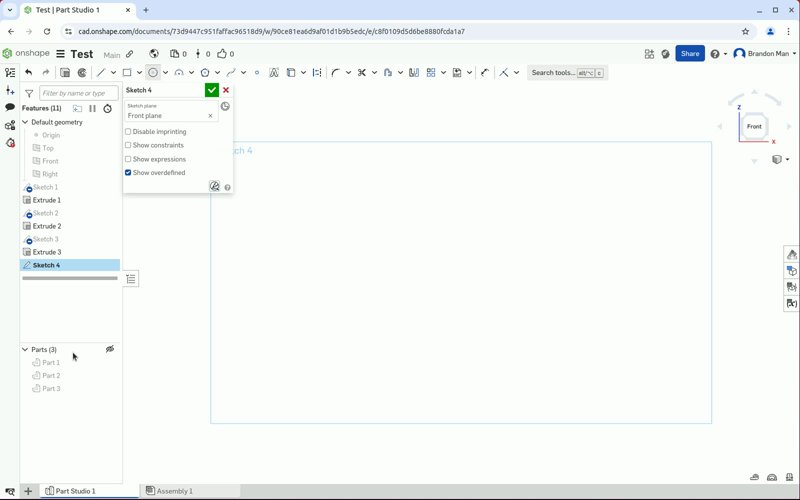
key_down(shift)
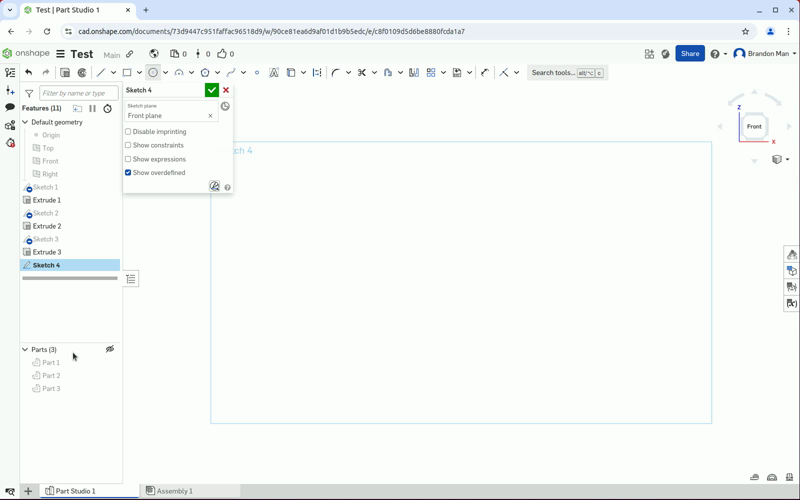
mouse_move(525, 282)
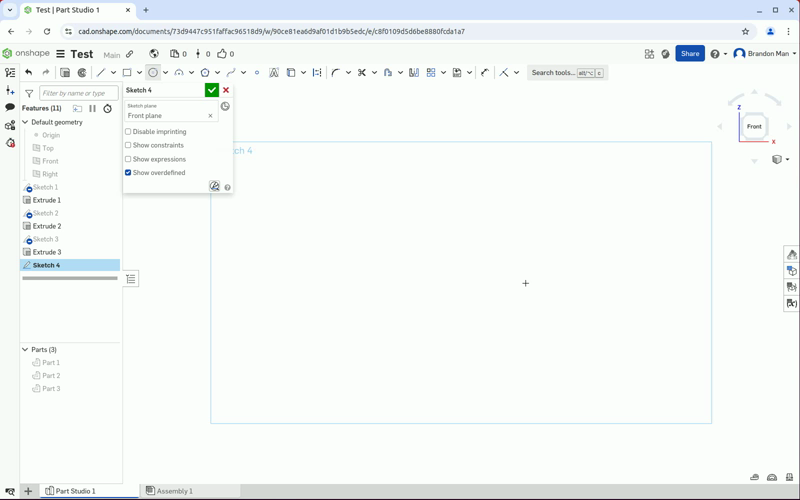
click(525, 282)
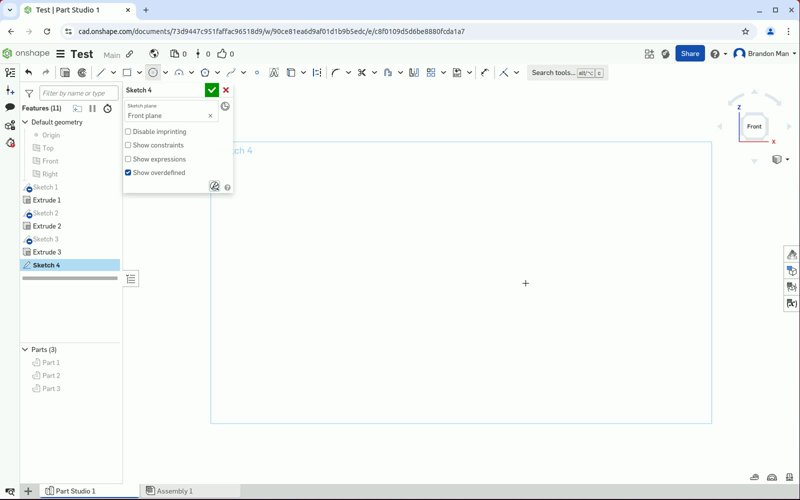
key_up(shift)
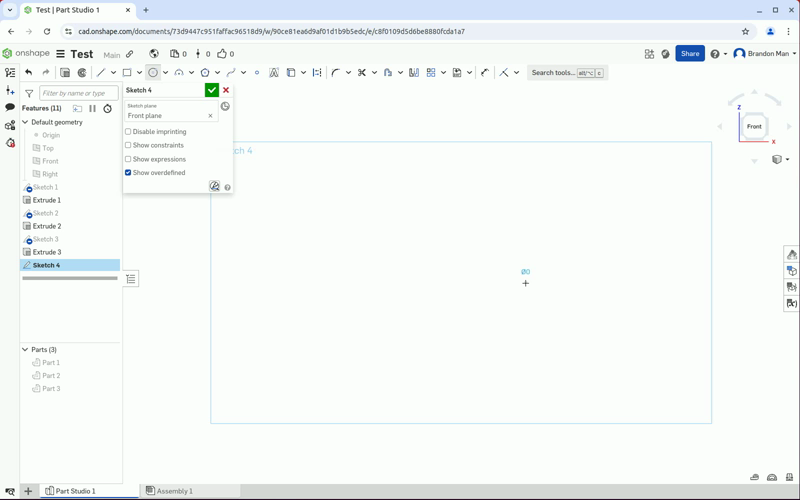
mouse_move(528, 282)
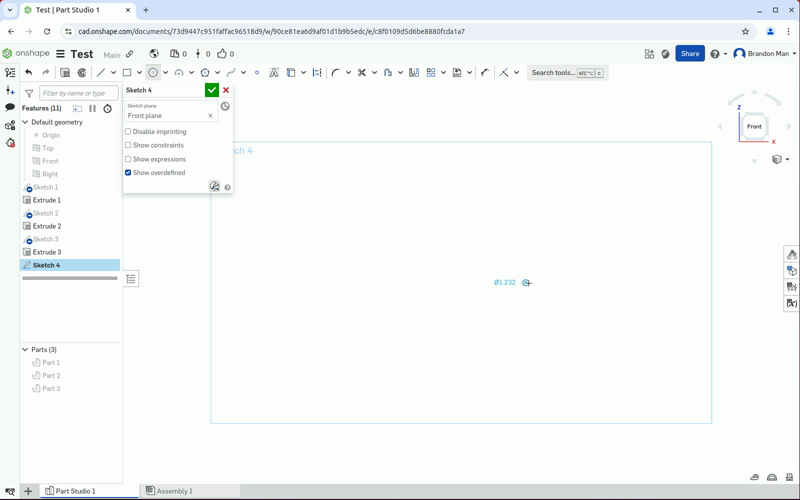
click(528, 282)
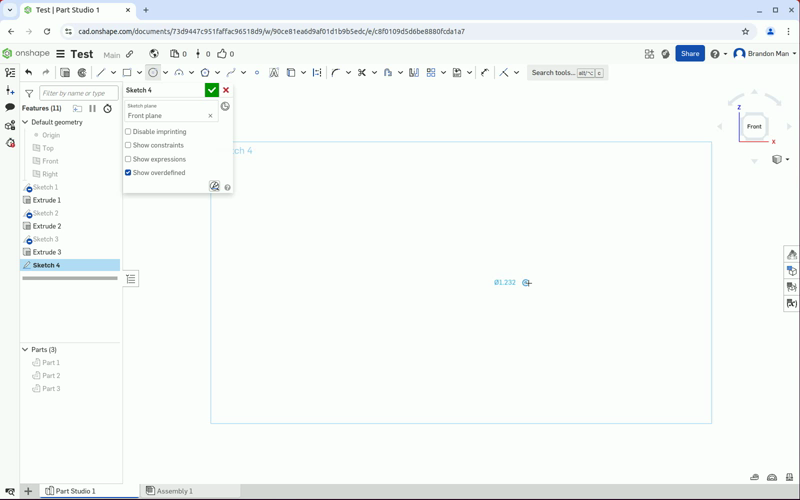
key(esc)
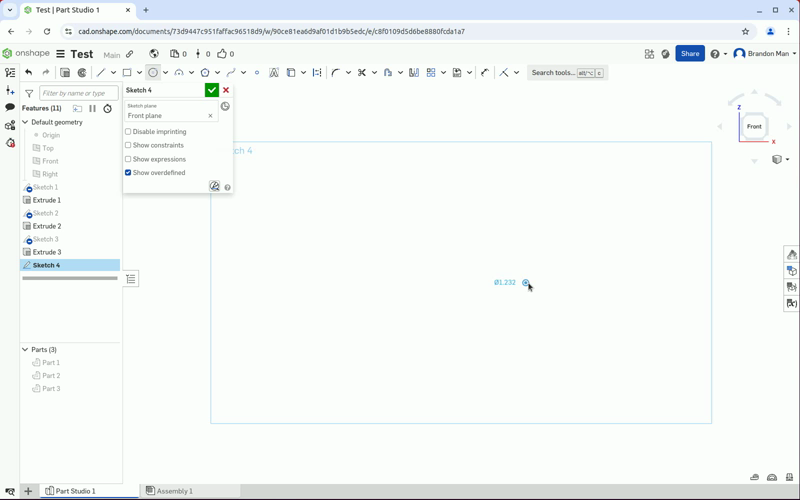
mouse_move(526, 281)
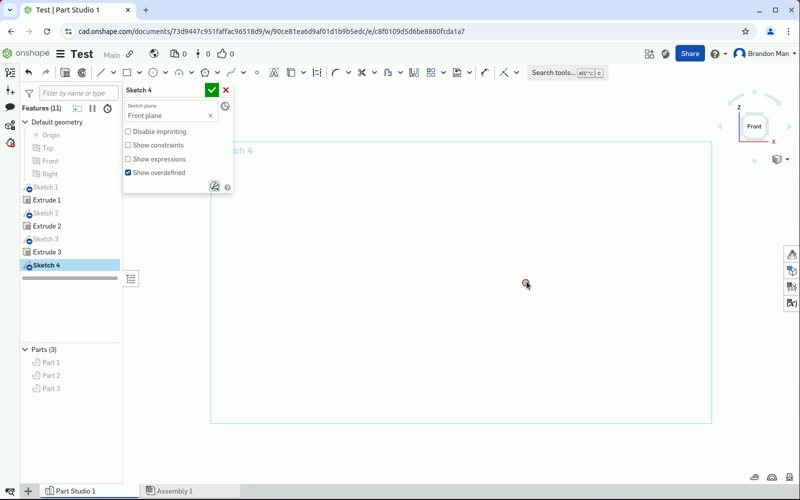
scroll(6)
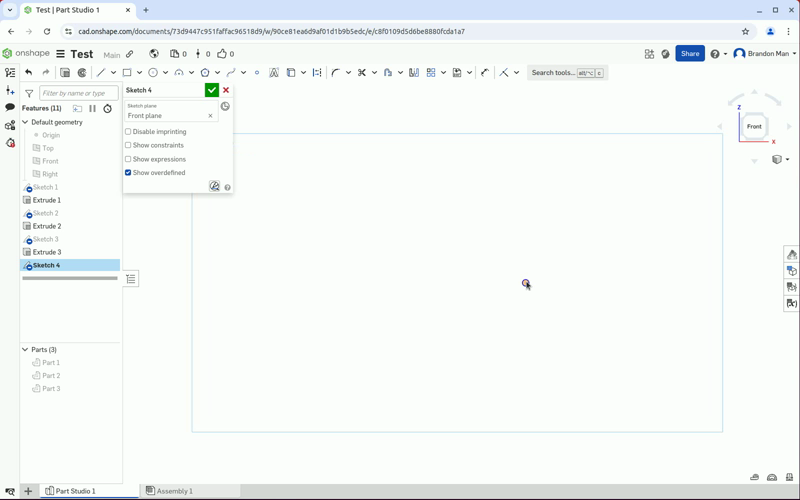
scroll(6)
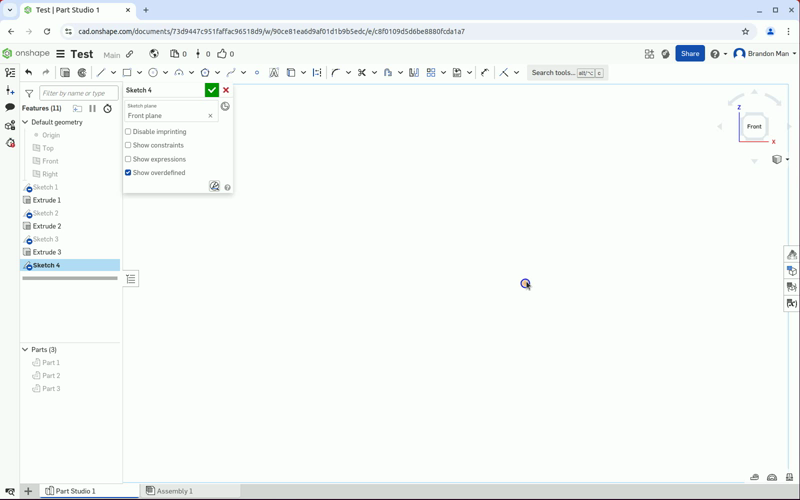
scroll(6)
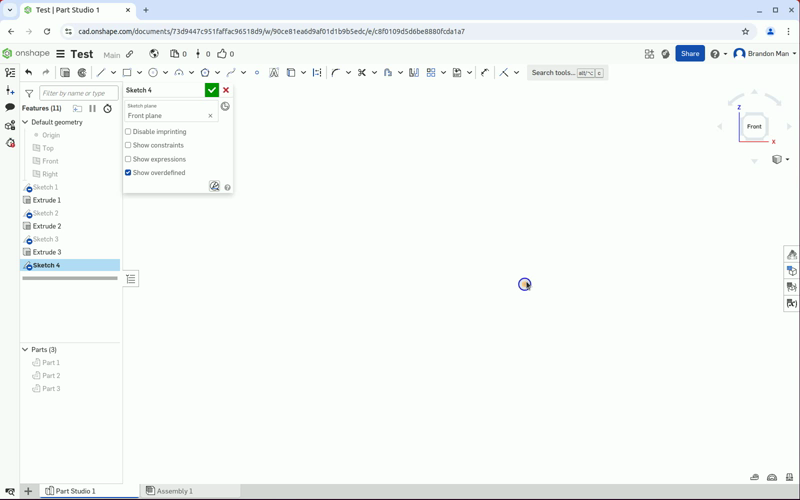
scroll(6)
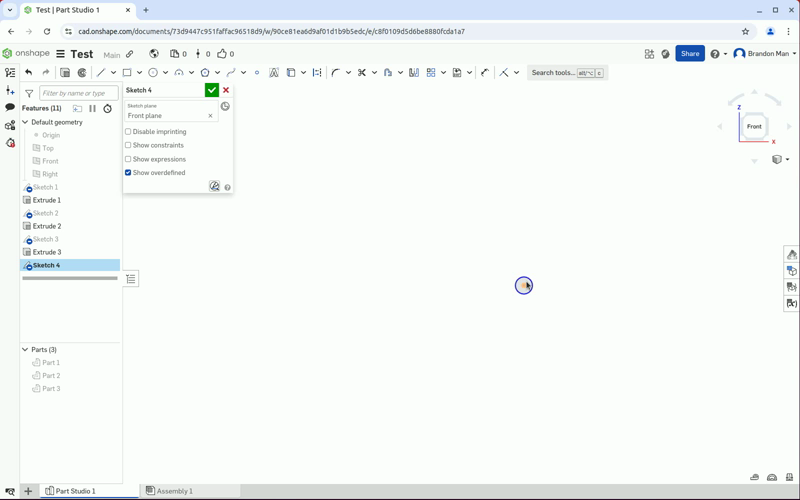
scroll(6)
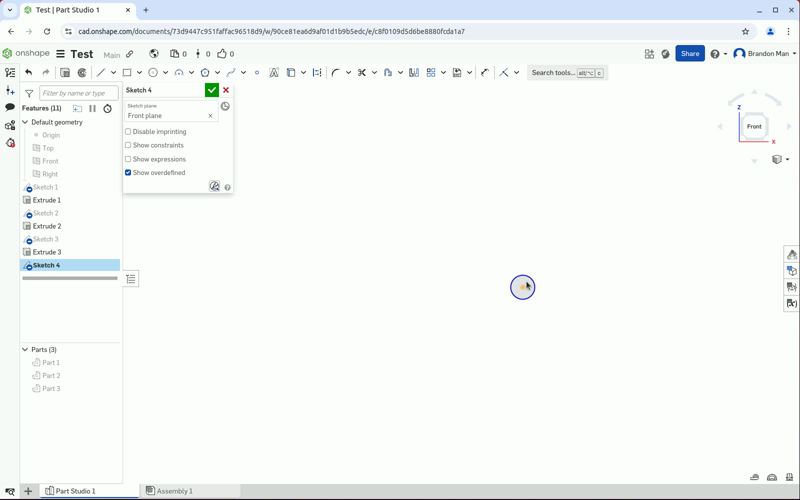
scroll(6)
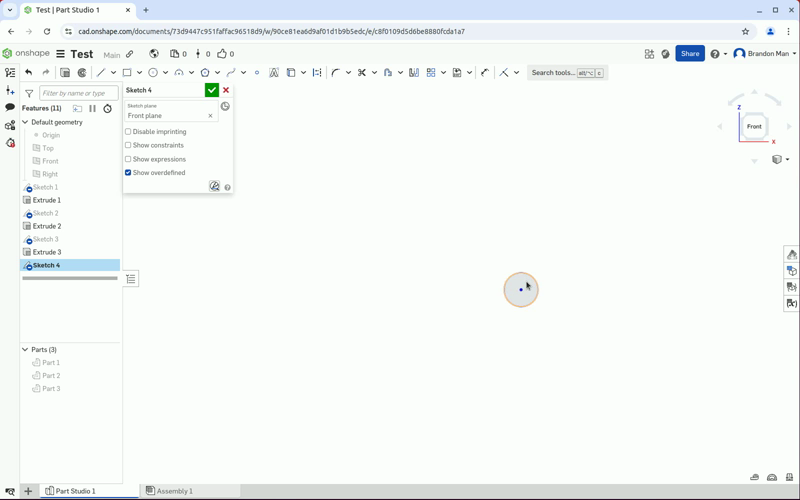
scroll(6)
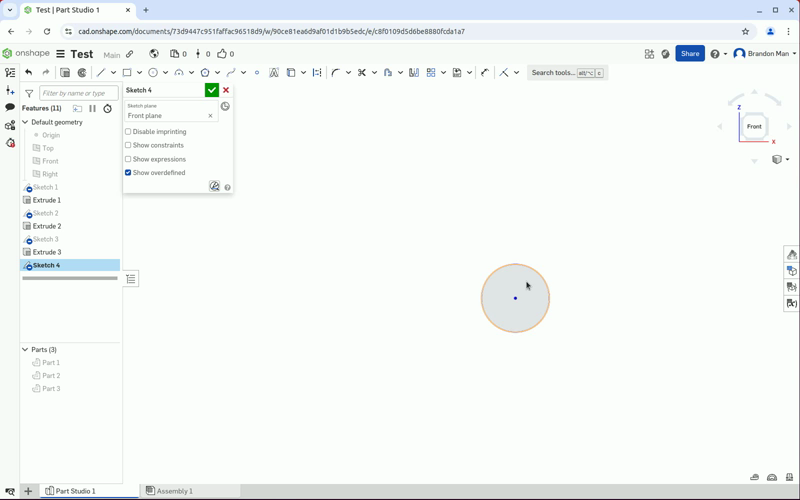
click(526, 281)
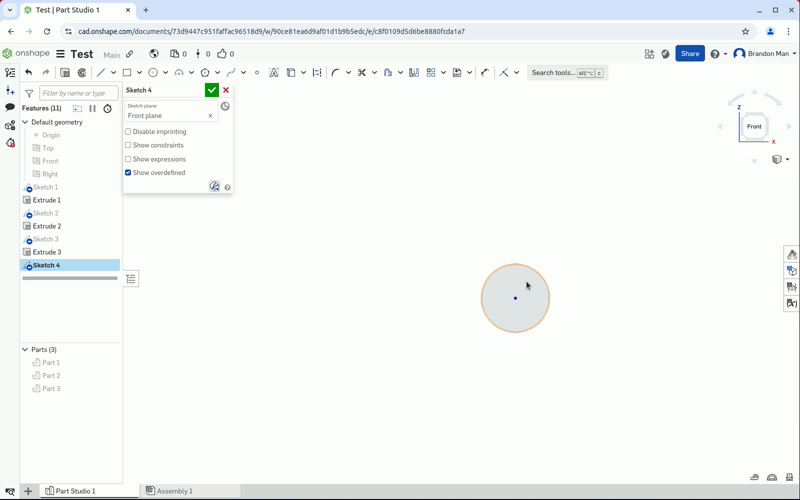
scroll(-6)
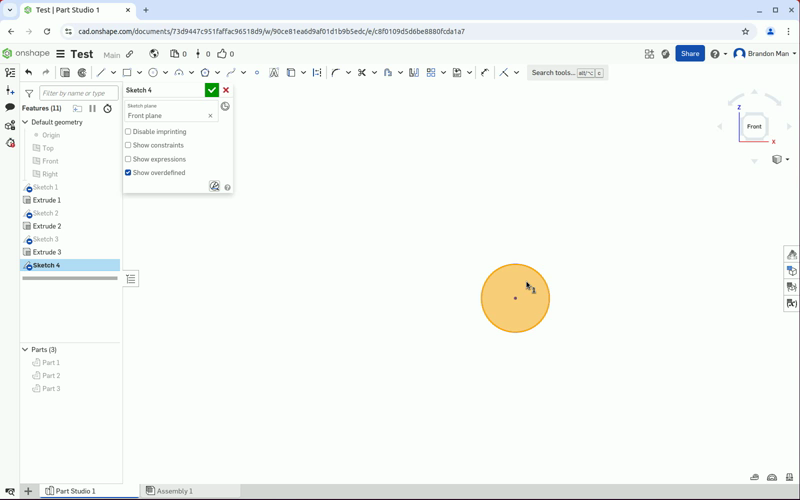
scroll(-6)
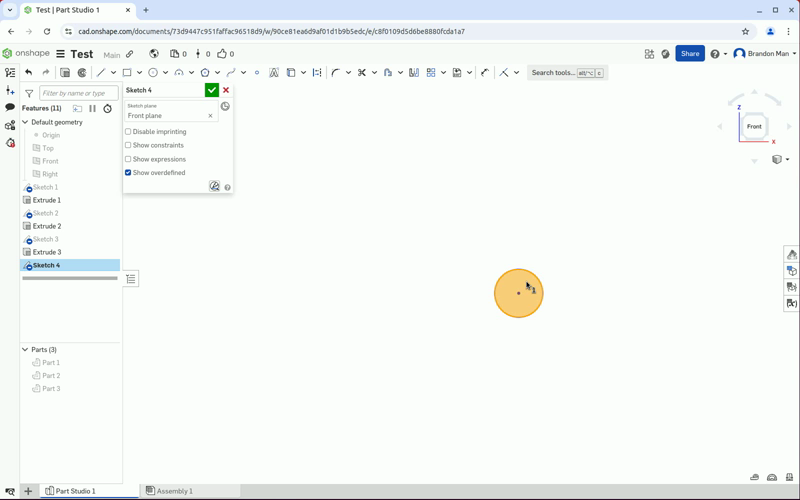
scroll(-6)
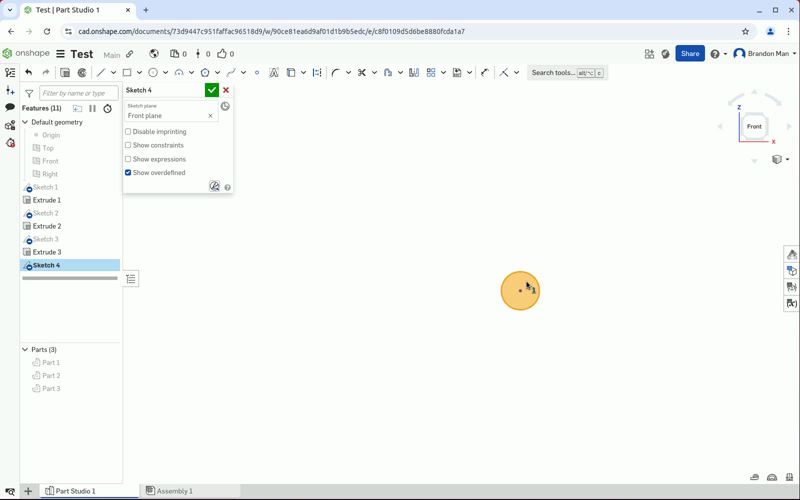
scroll(-6)
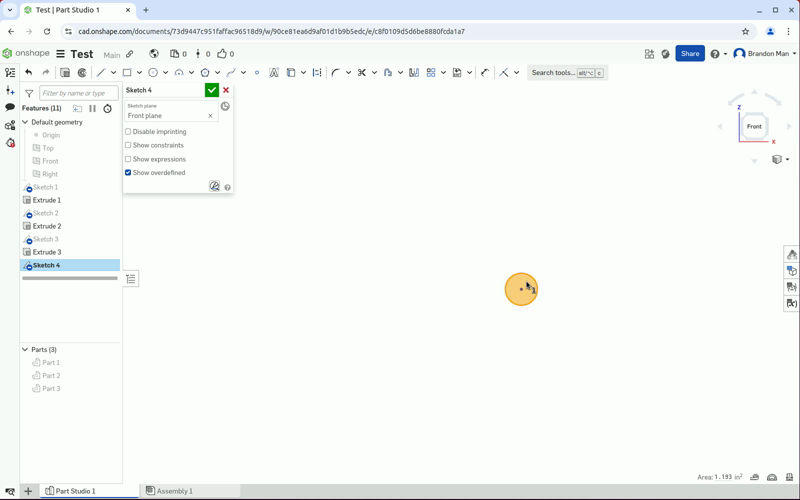
scroll(-6)
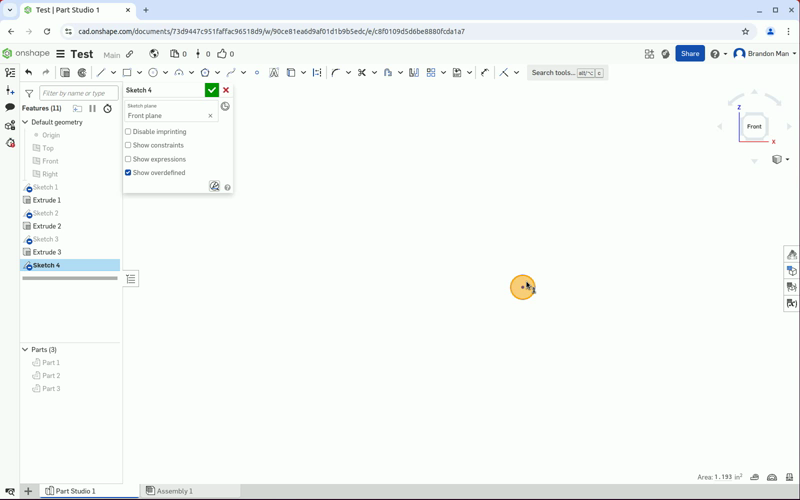
scroll(-6)
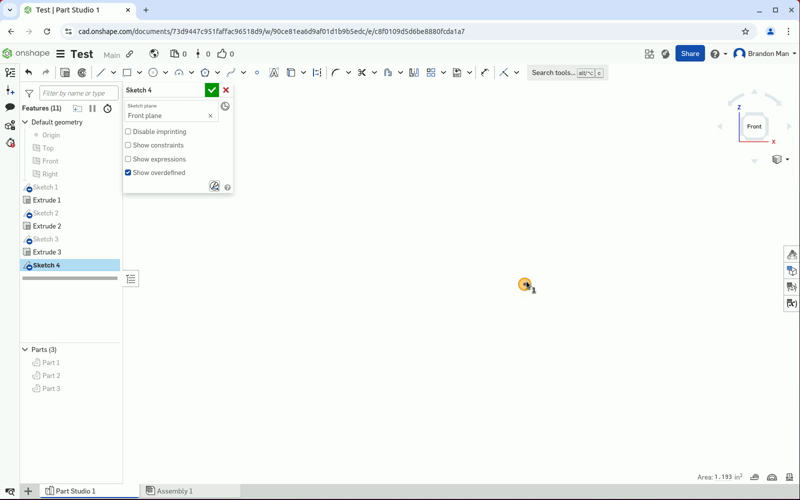
scroll(-6)
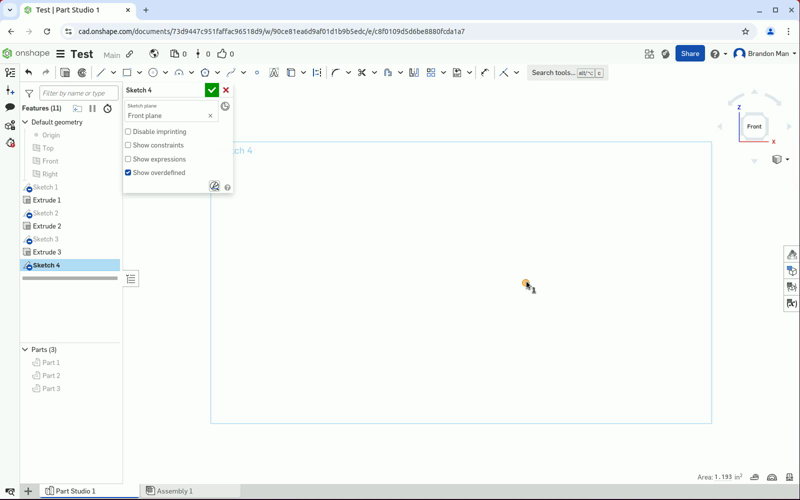
mouse_move(73, 352)
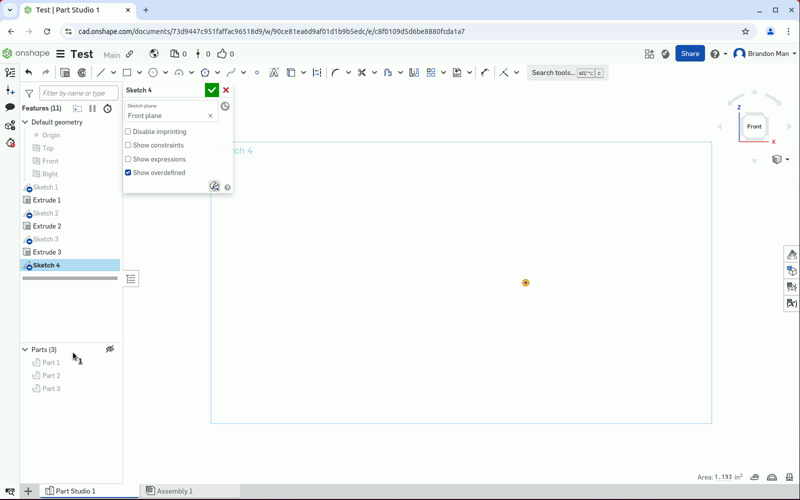
key(shift+y)
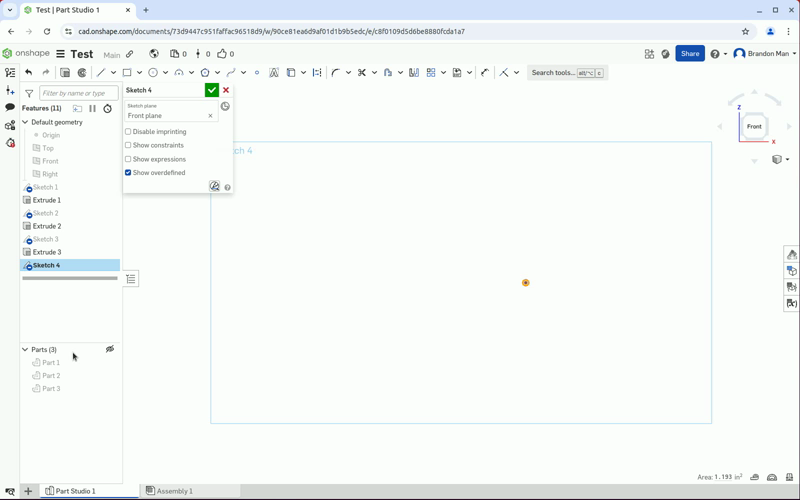
key(shift+e)
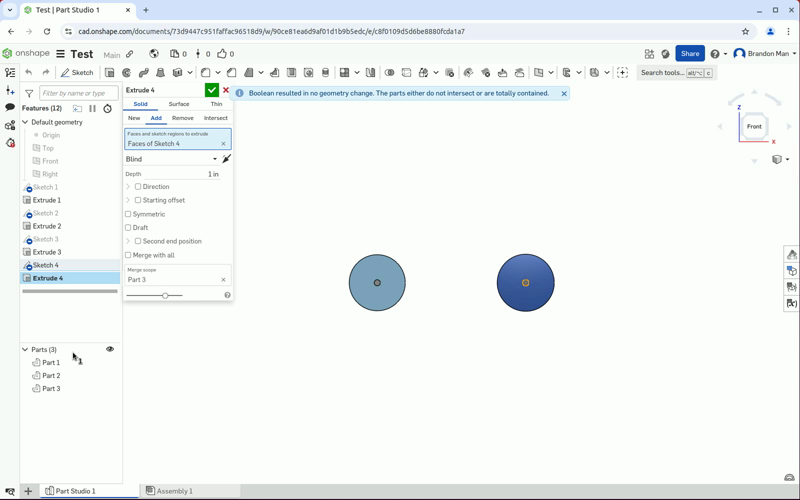
mouse_move(143, 106)
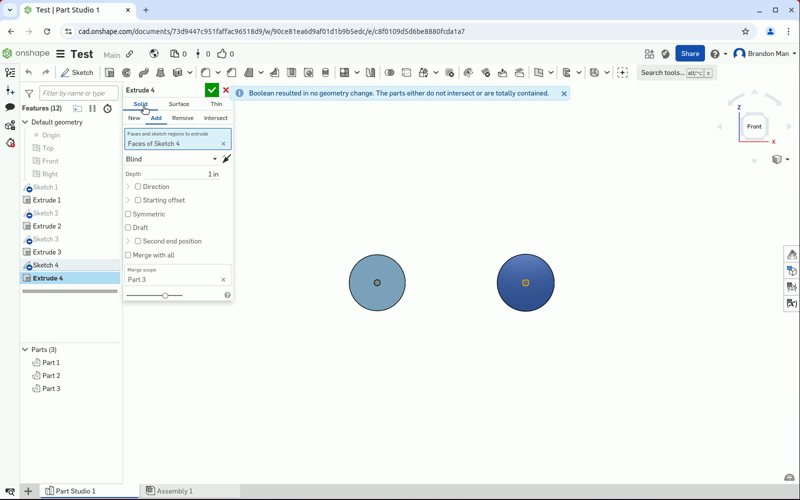
click(143, 106)
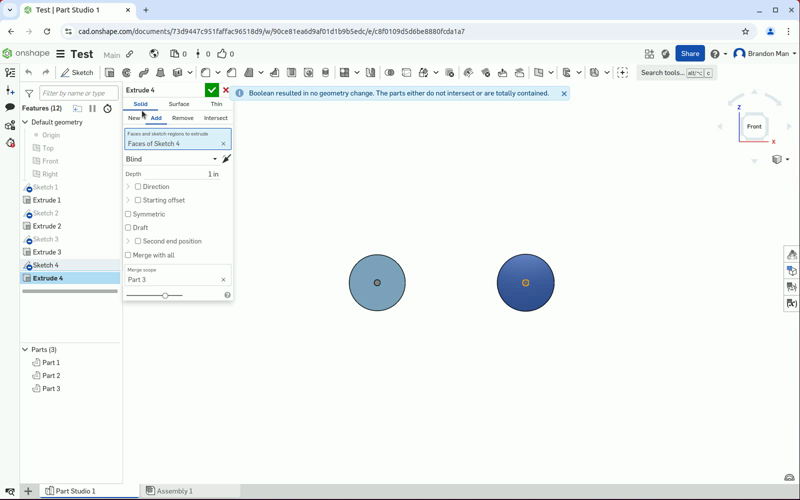
mouse_move(137, 120)
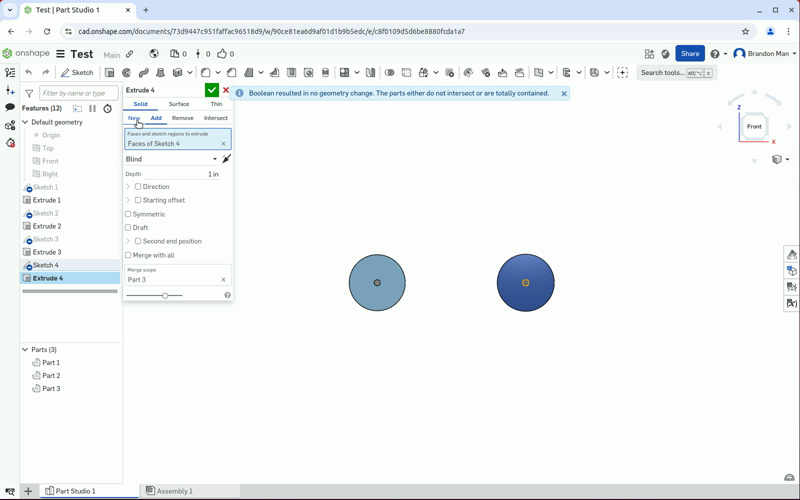
click(137, 120)
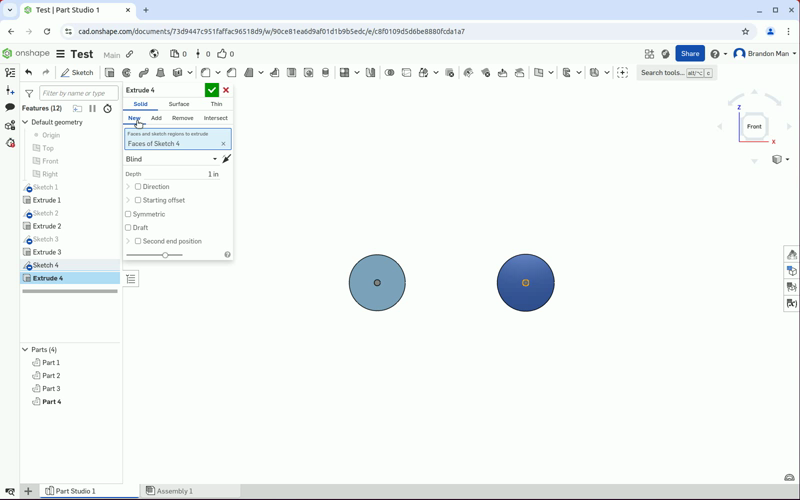
key(tab, 4)
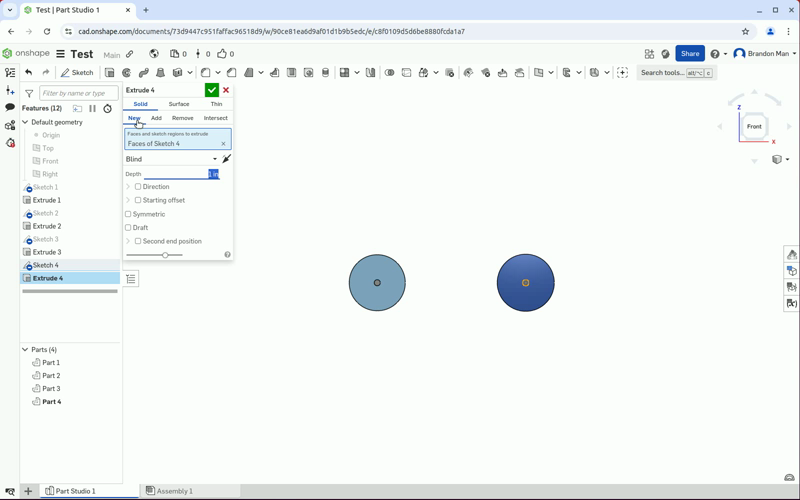
text(5.296)
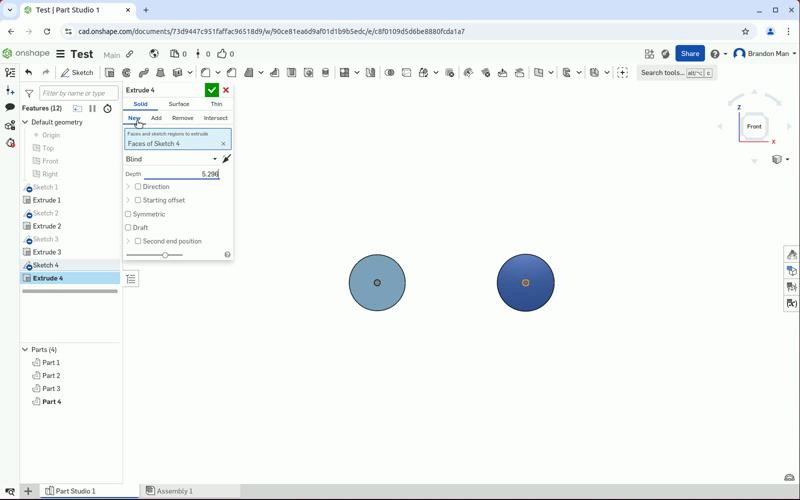
key(enter)
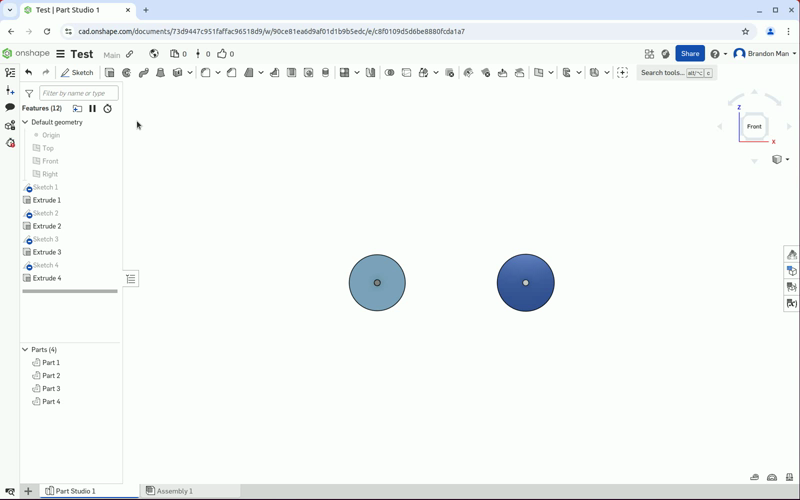
key(shift+h)
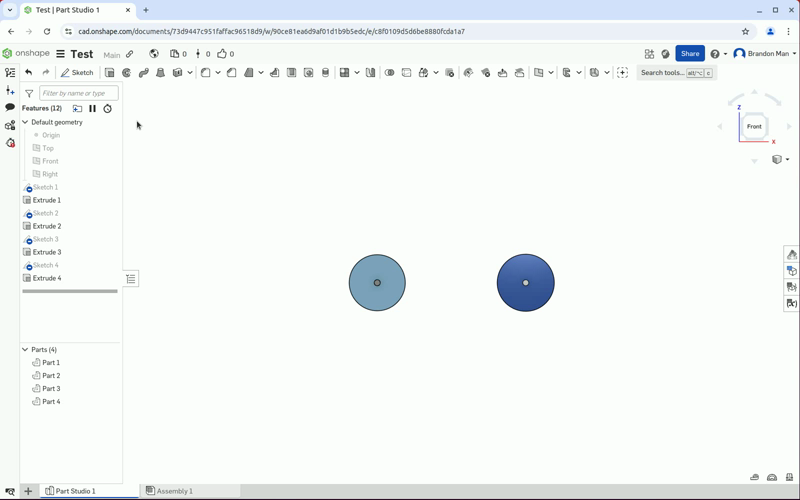
key(shift+h)
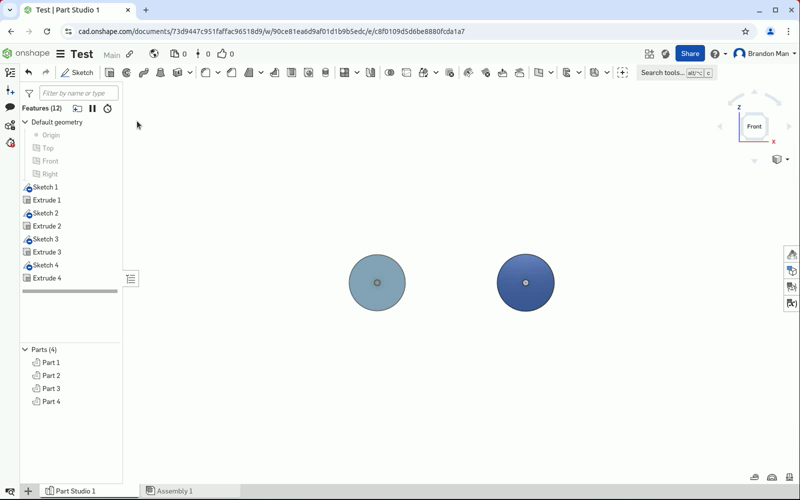
key(shift+7)
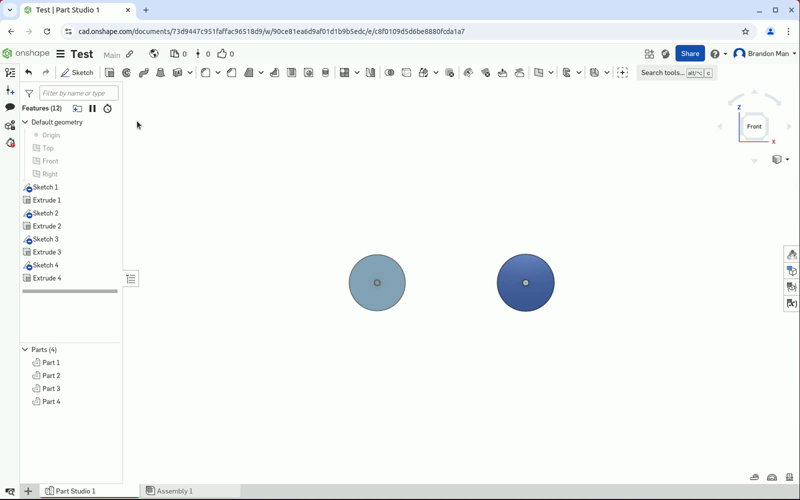
key(left, 2)
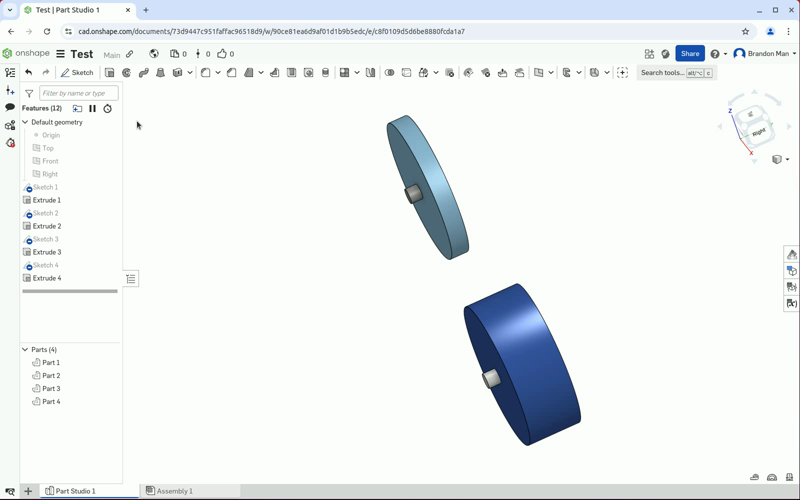
key(down, 2)
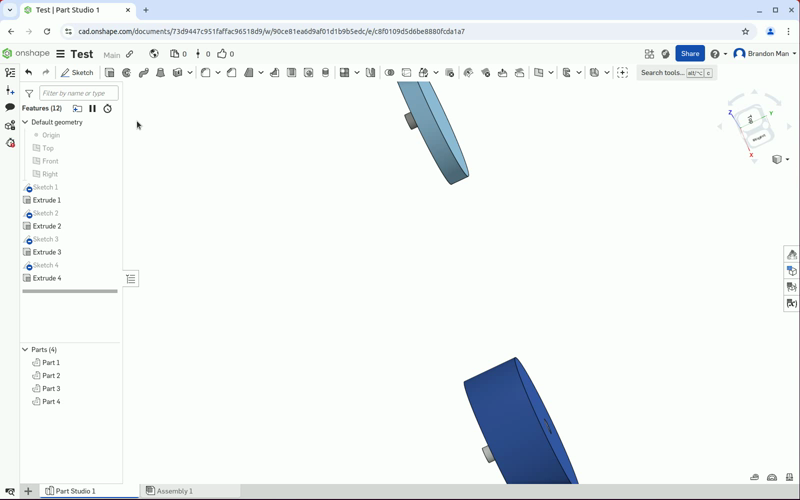
key(up, 2)
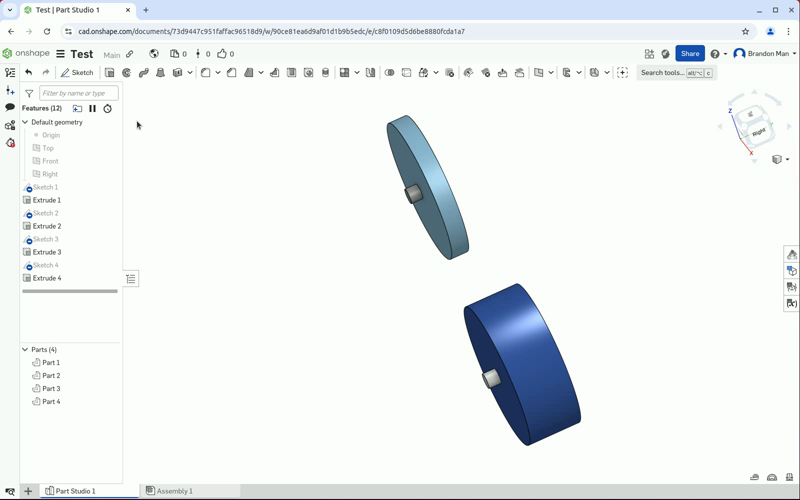
key(right, 2)
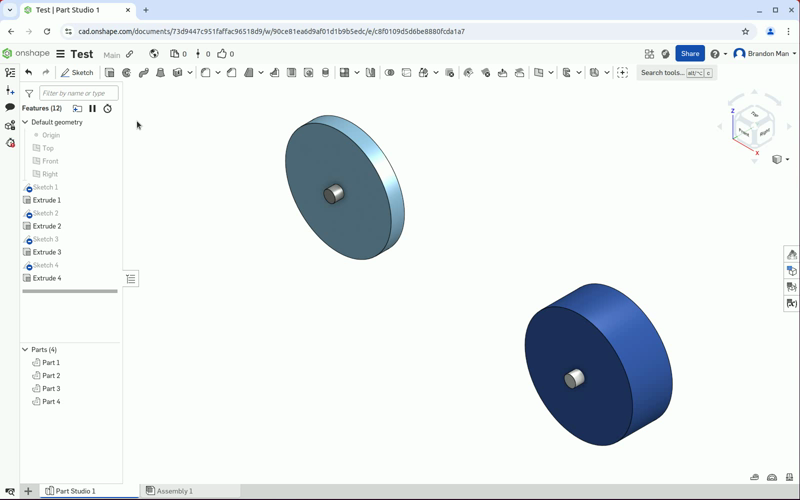
mouse_move(73, 189)
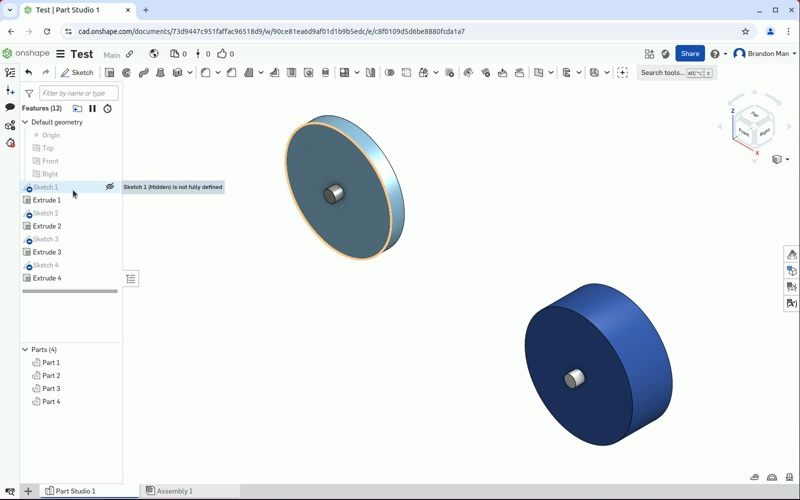
click(73, 189)